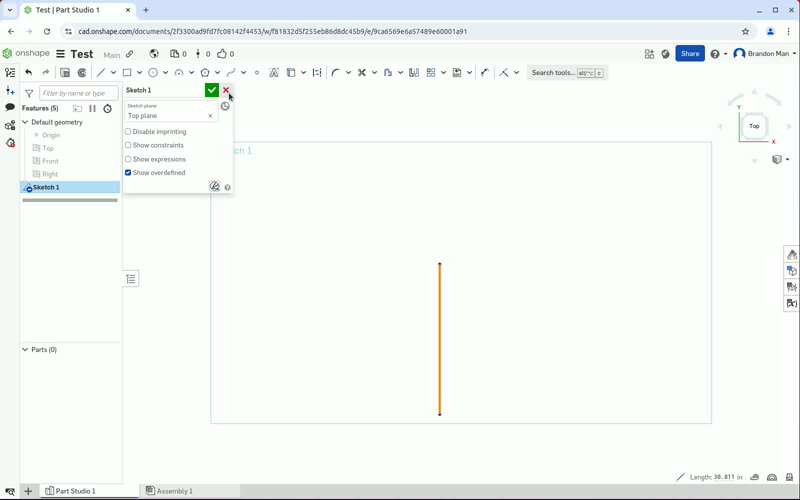
key(shift+h)
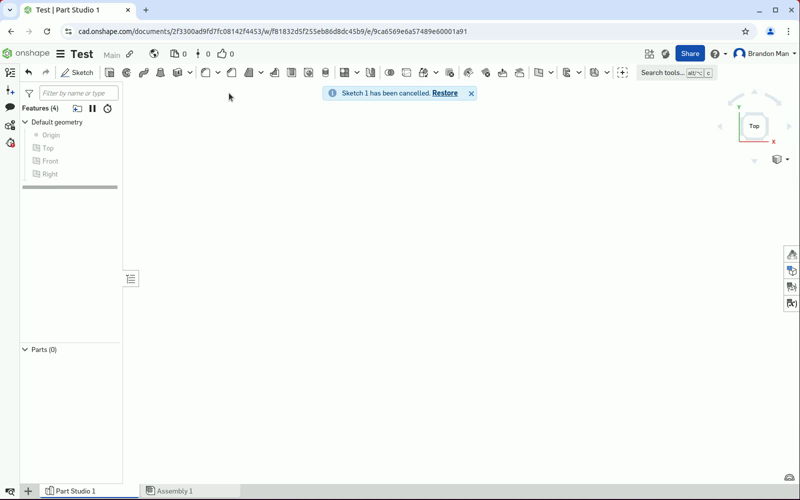
mouse_move(73, 352)
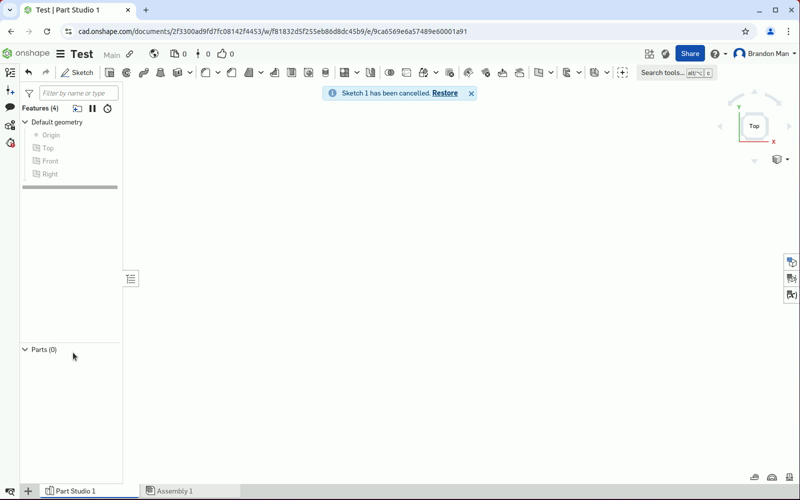
key(y)
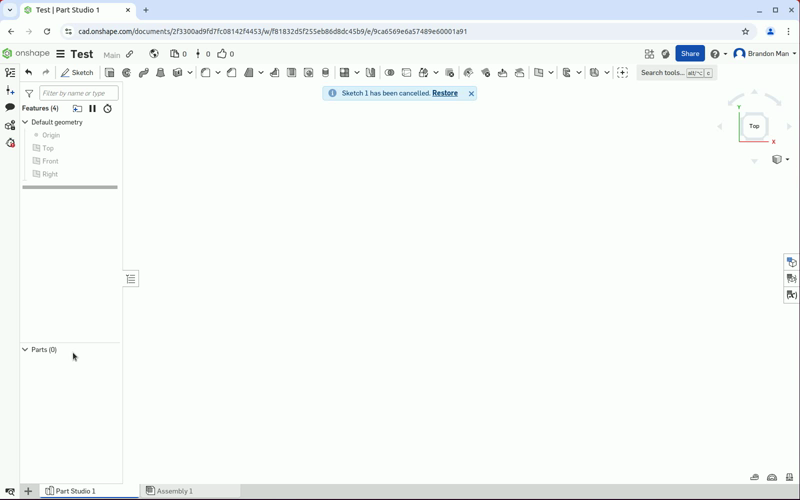
key(shift+p)
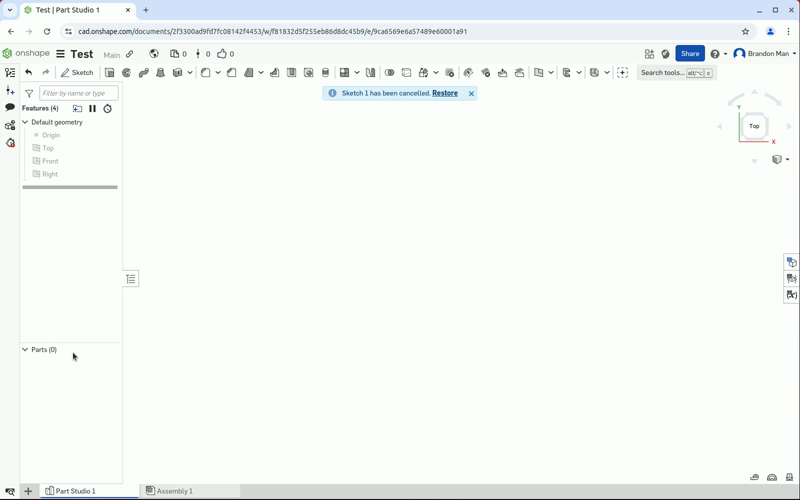
key(space)
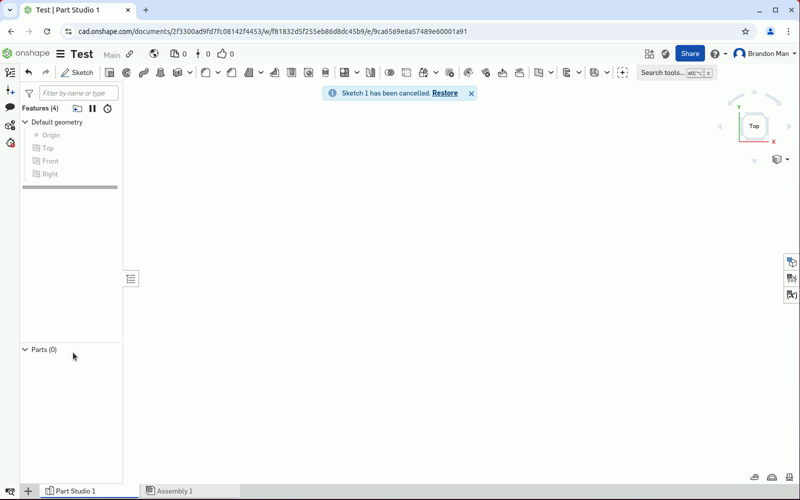
key_down(shift)
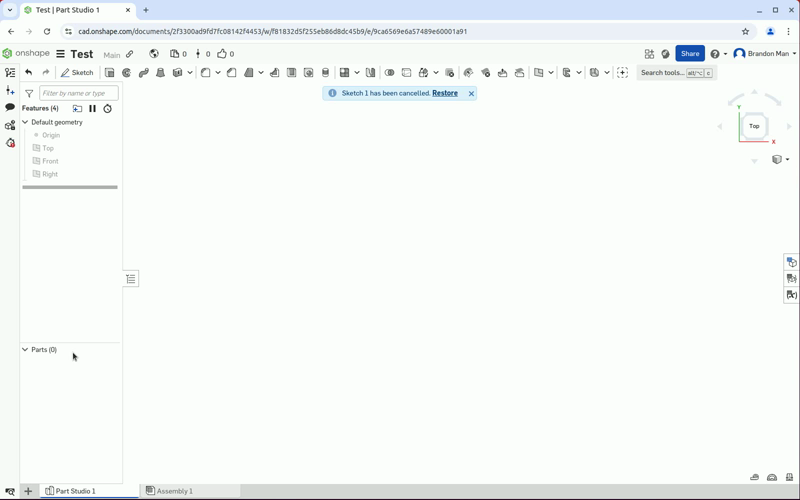
key(up)
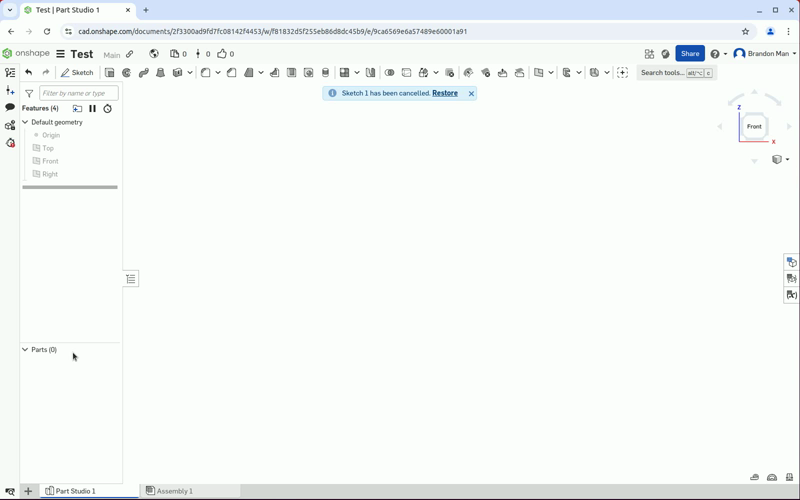
key_up(shift)
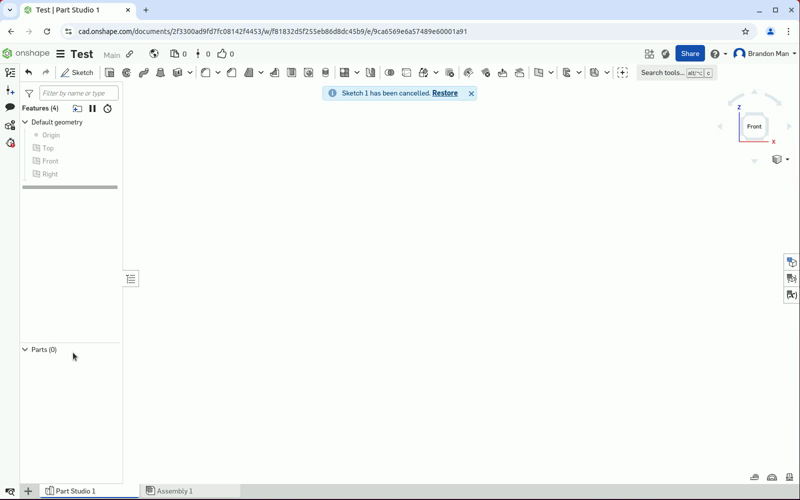
mouse_move(73, 352)
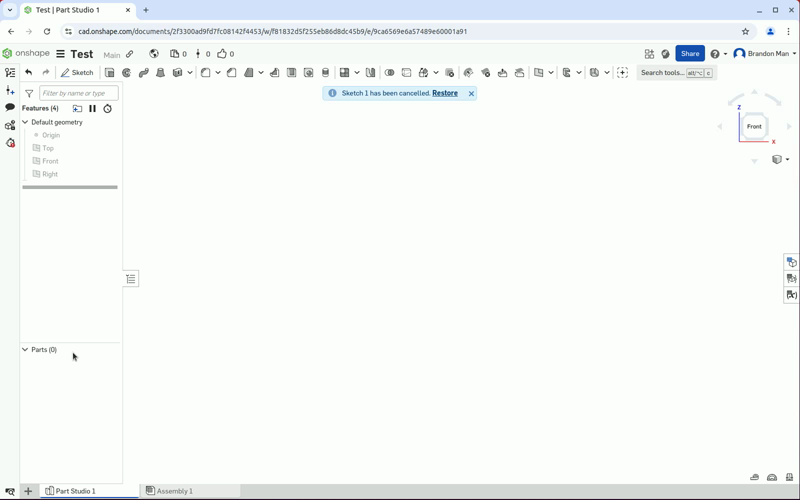
key(shift+y)
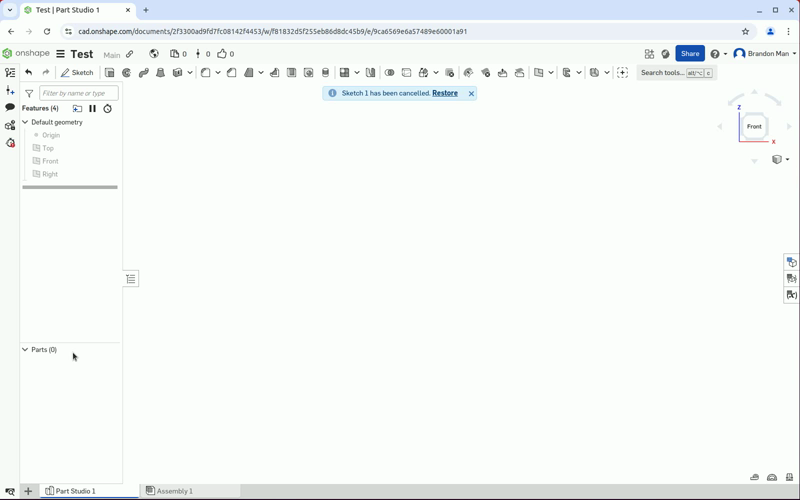
key(shift+s)
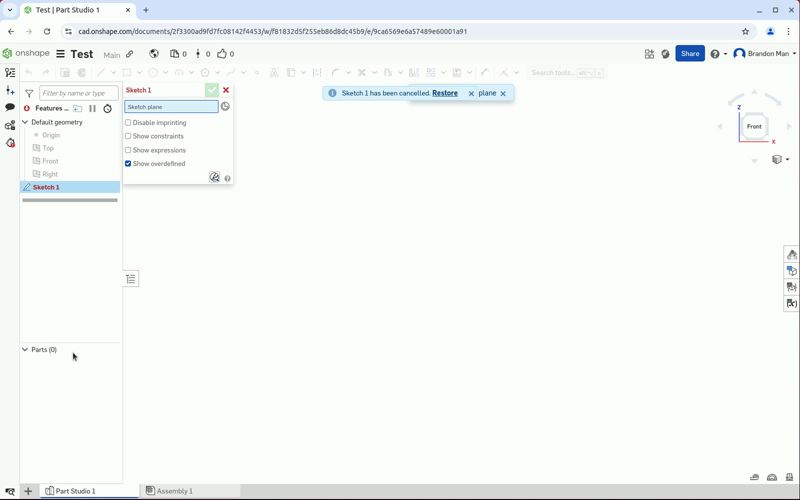
mouse_move(73, 163)
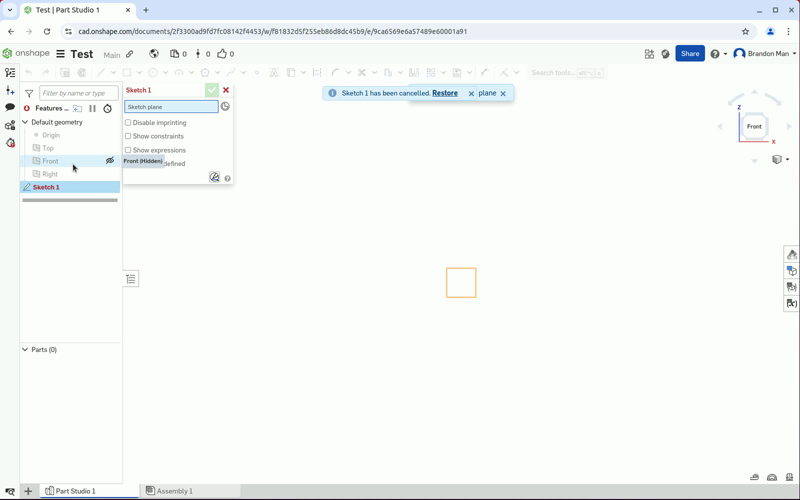
click(73, 163)
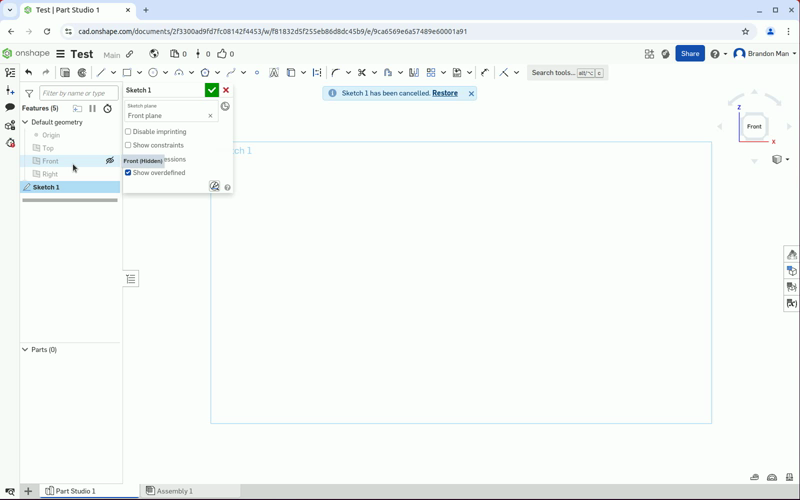
mouse_move(73, 352)
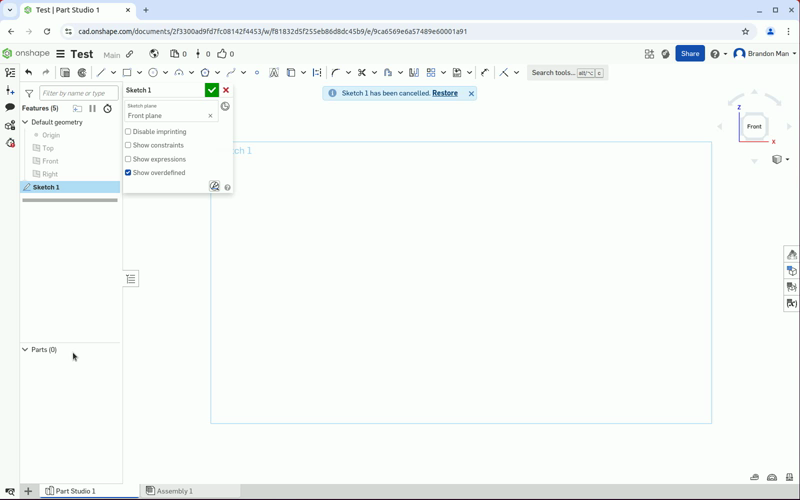
key(y)
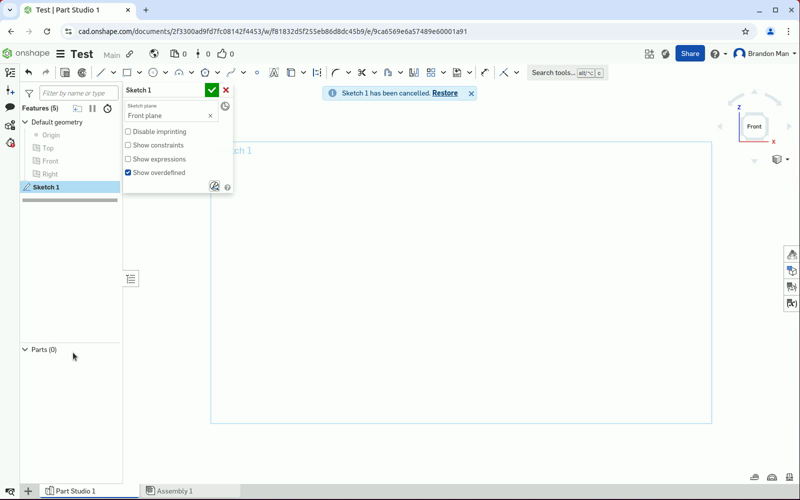
key(c)
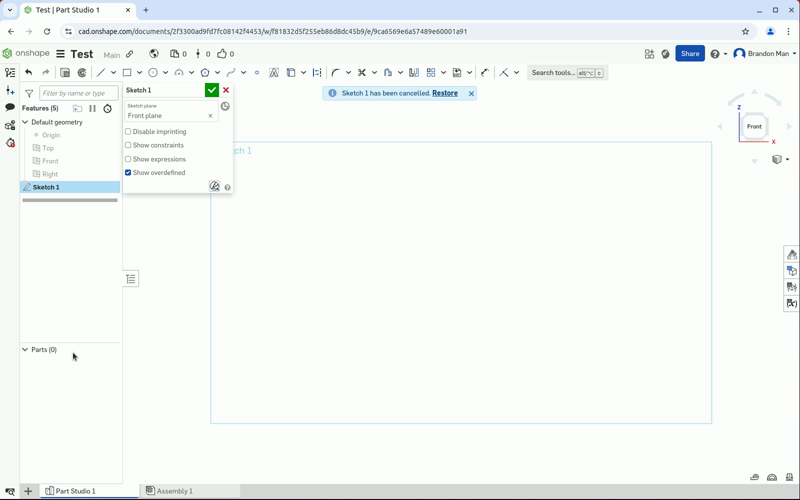
key_down(shift)
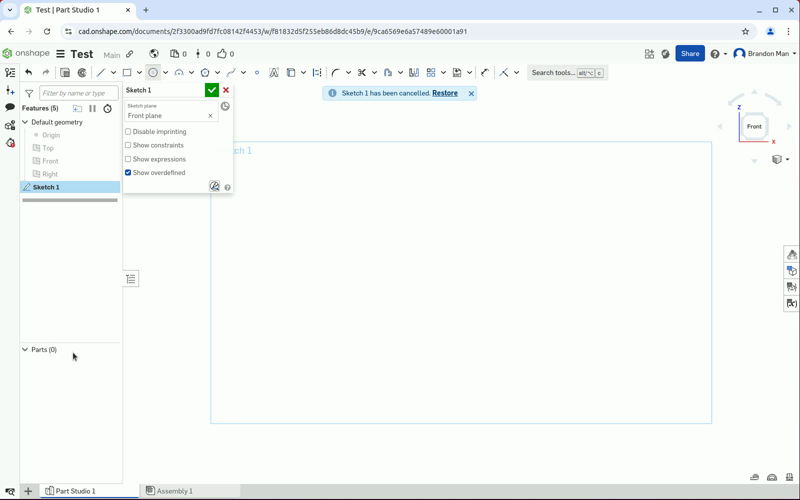
mouse_move(461, 282)
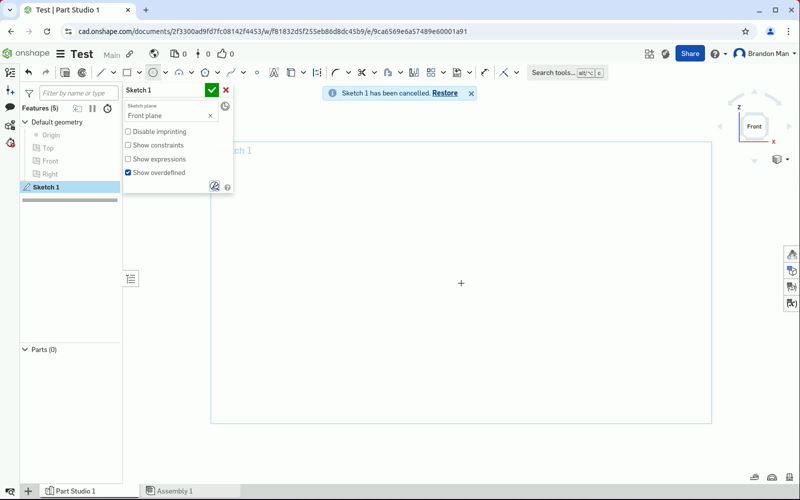
click(461, 282)
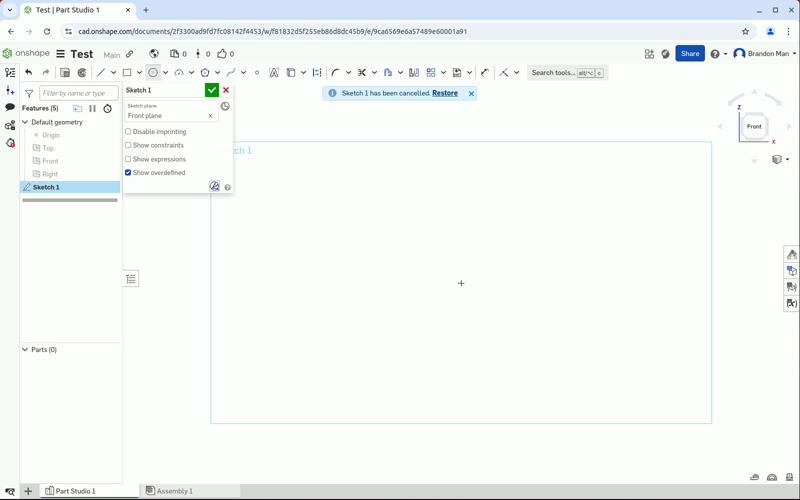
key_up(shift)
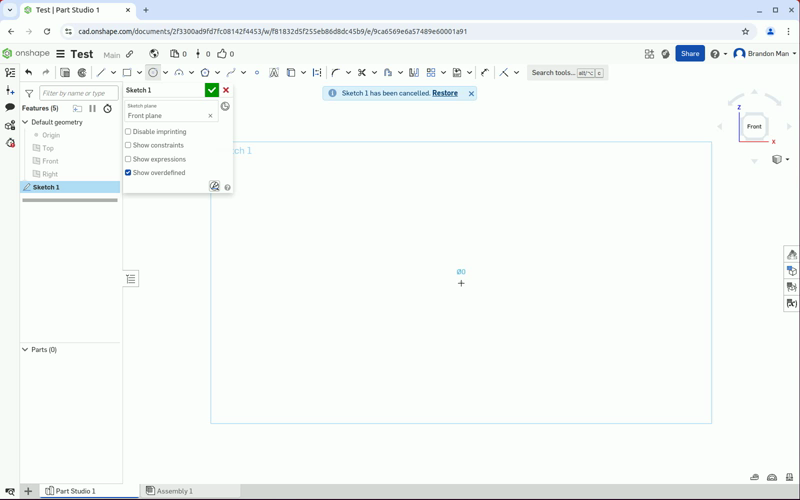
mouse_move(471, 282)
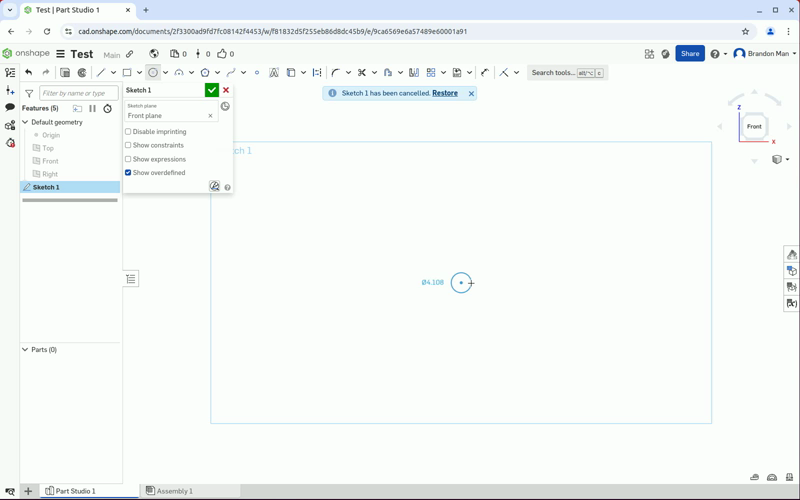
click(471, 282)
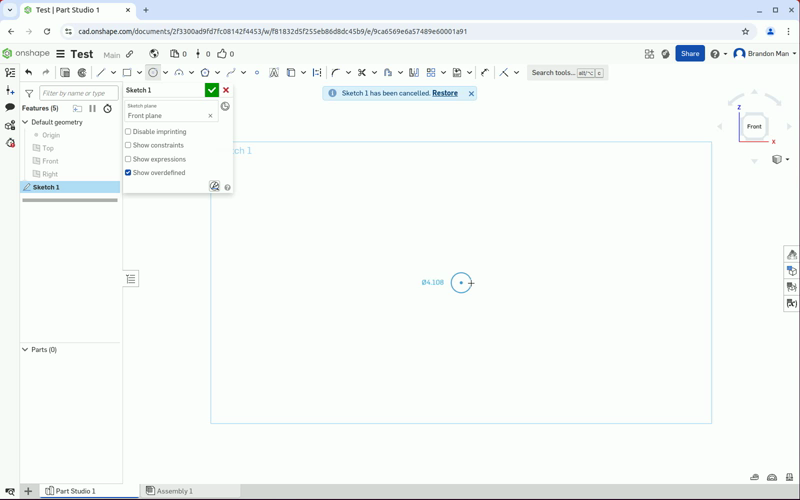
key(esc)
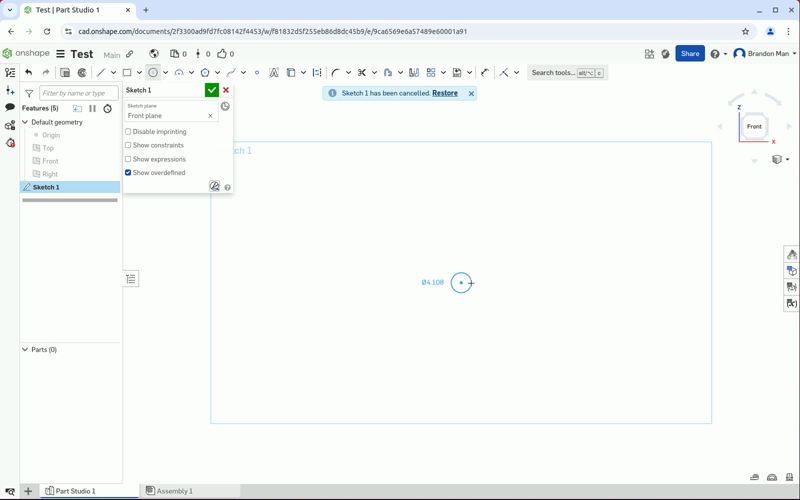
mouse_move(469, 281)
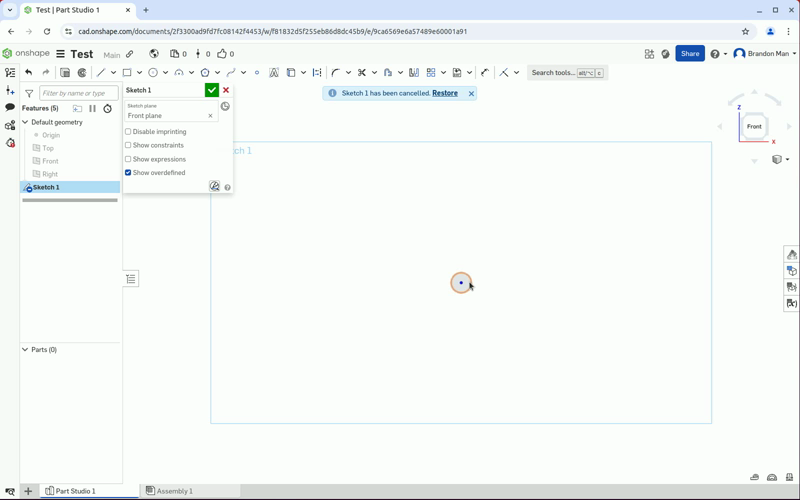
scroll(6)
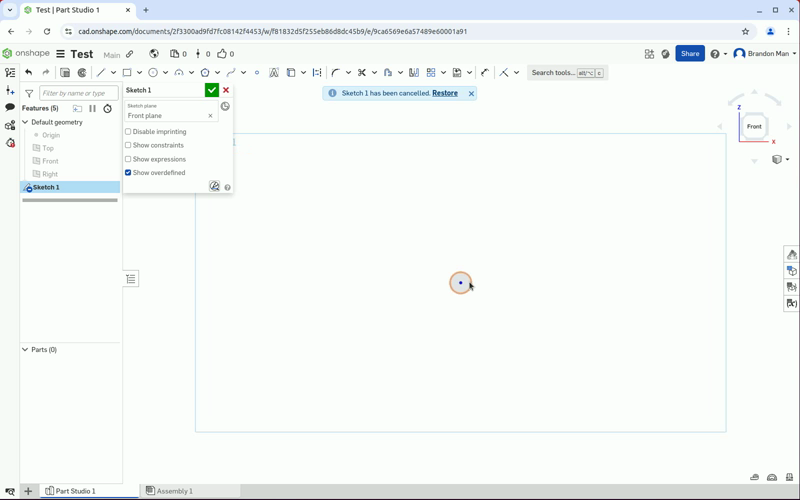
scroll(6)
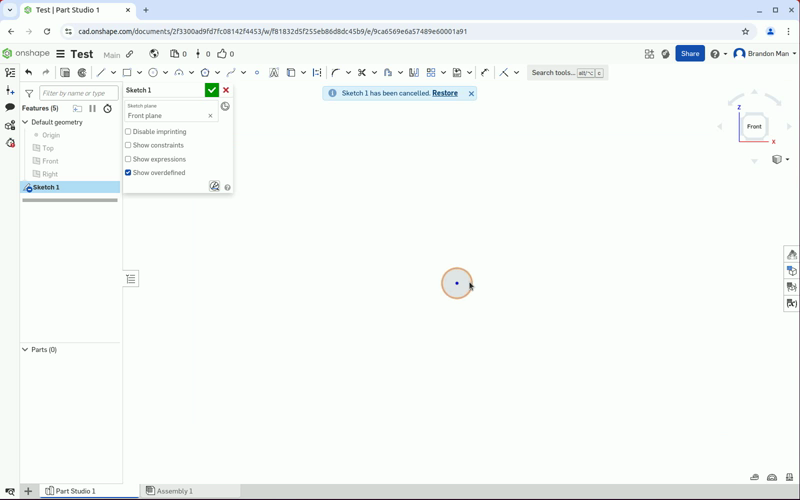
scroll(6)
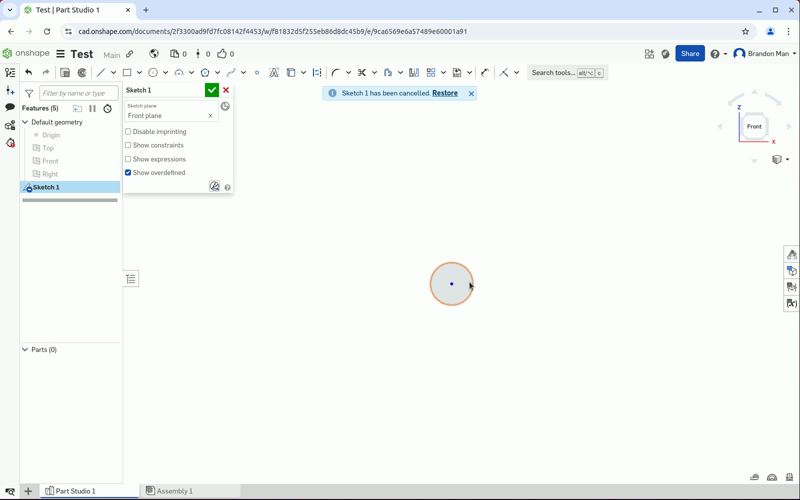
scroll(6)
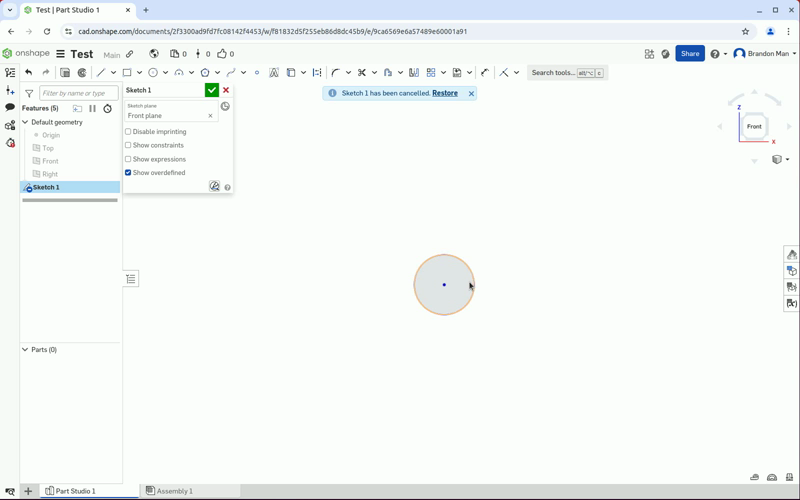
scroll(6)
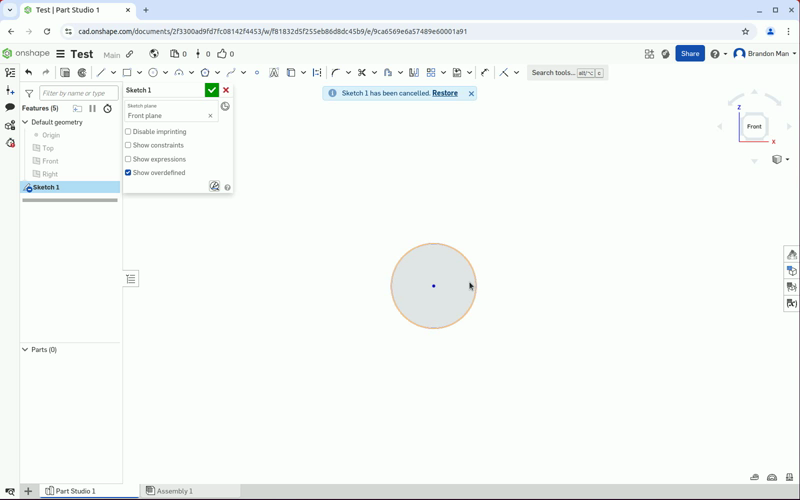
scroll(6)
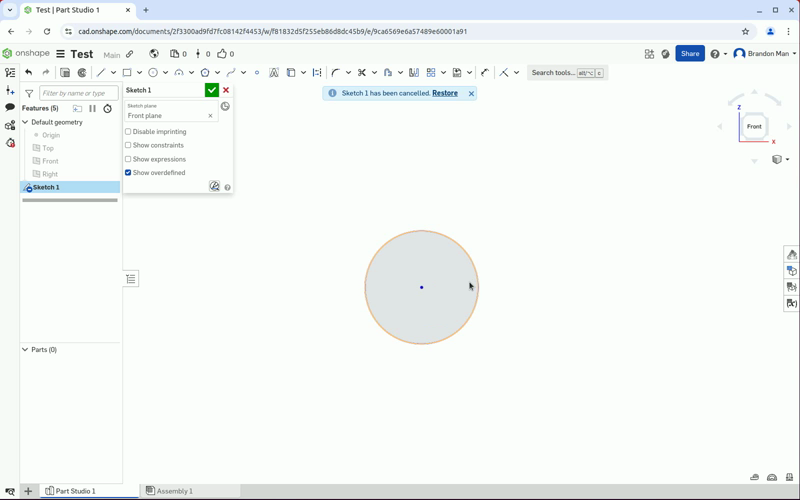
scroll(6)
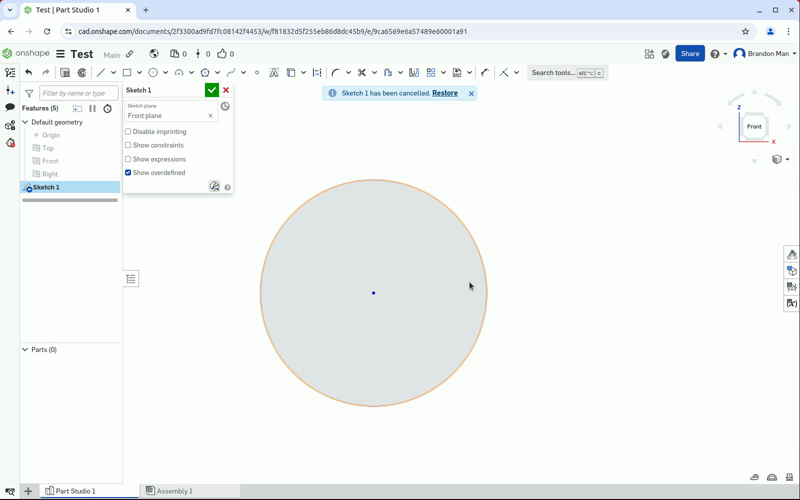
click(469, 281)
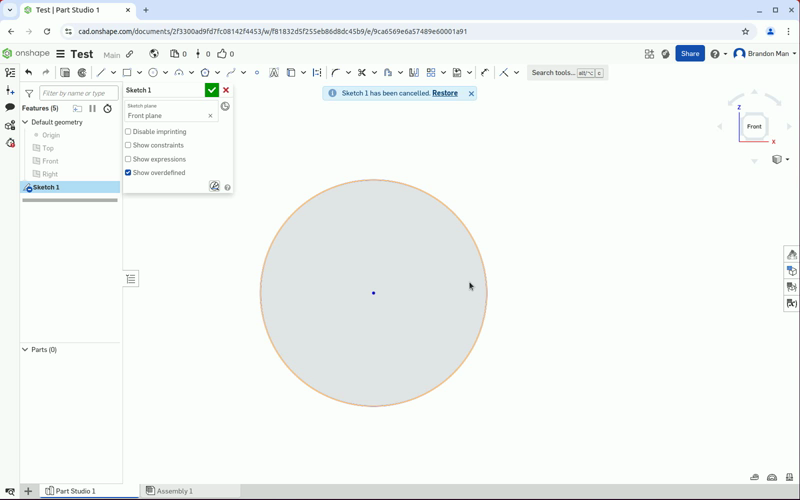
scroll(-6)
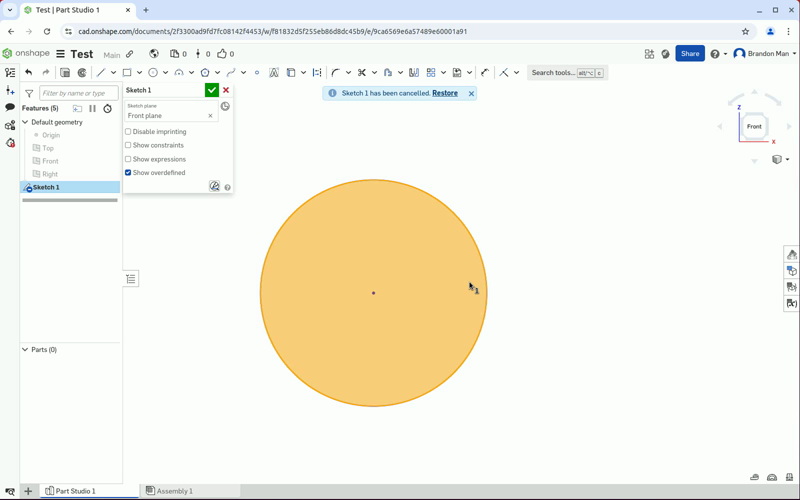
scroll(-6)
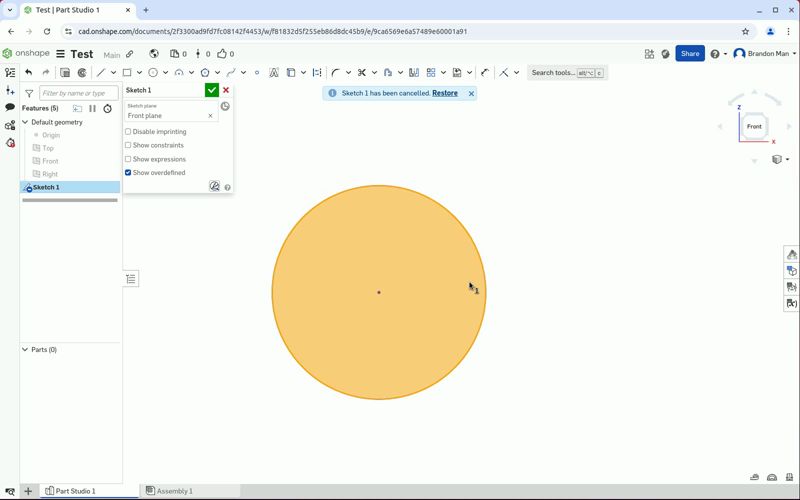
scroll(-6)
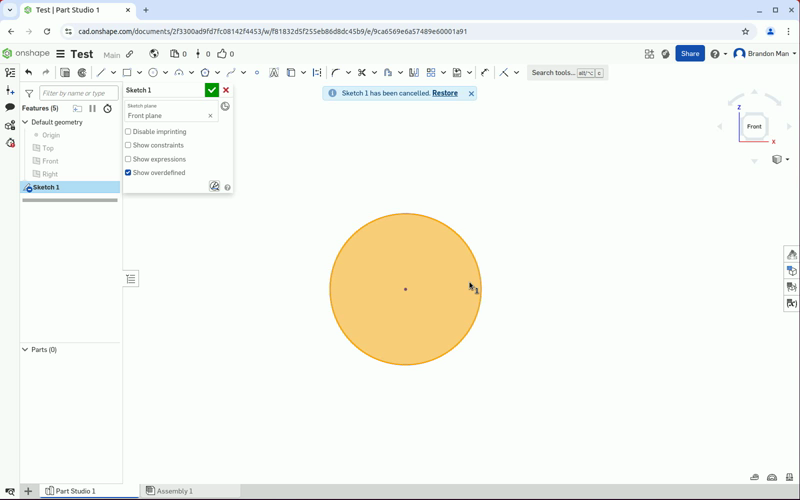
scroll(-6)
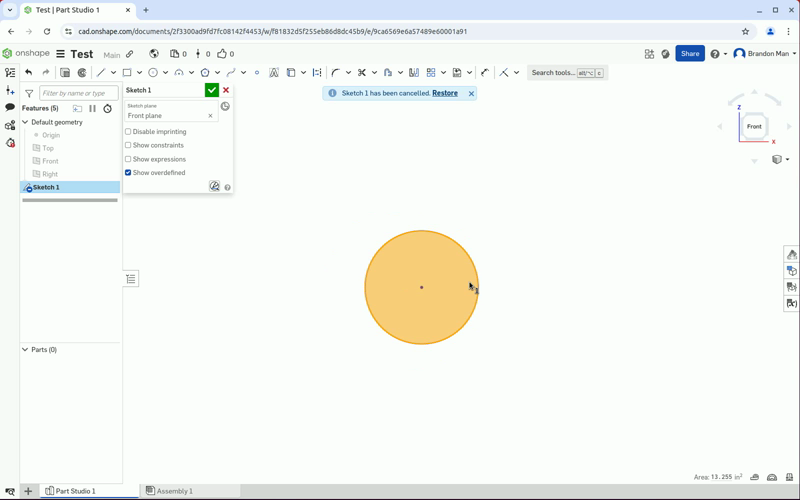
scroll(-6)
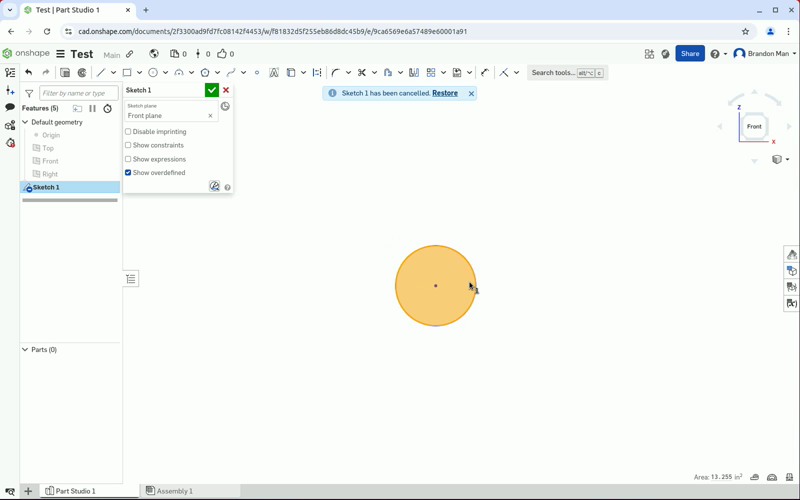
scroll(-6)
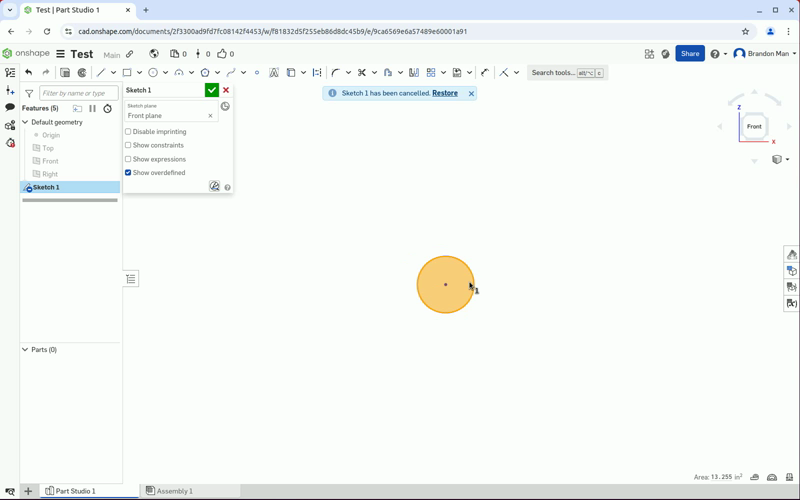
scroll(-6)
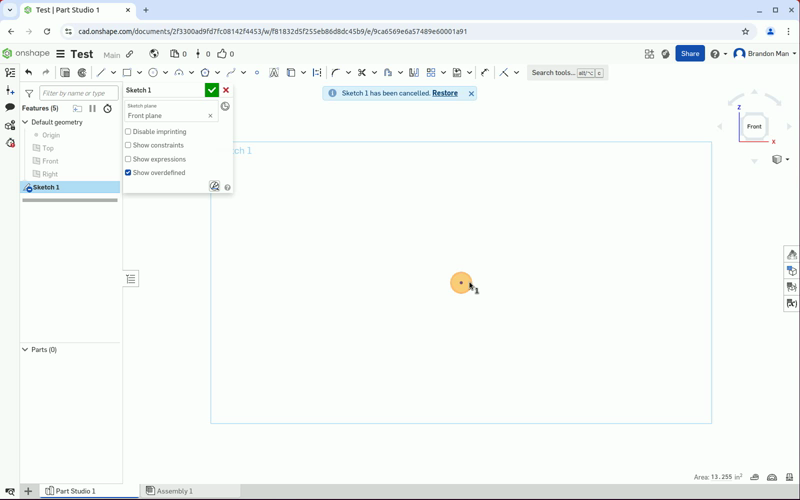
mouse_move(73, 352)
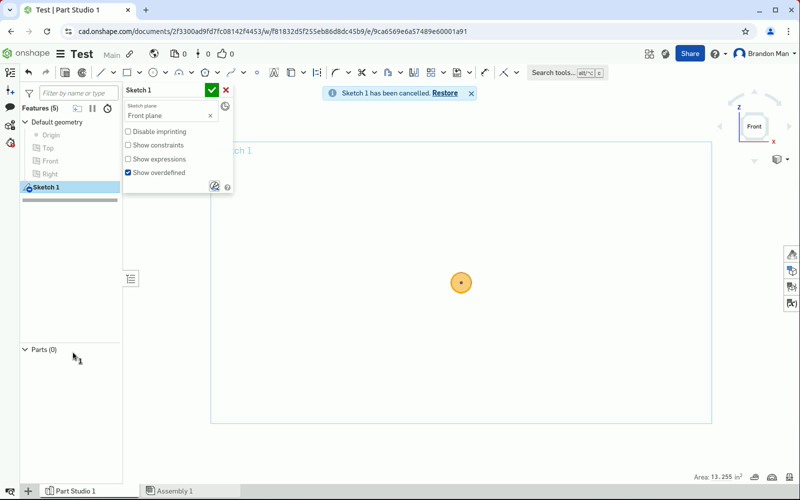
key(shift+y)
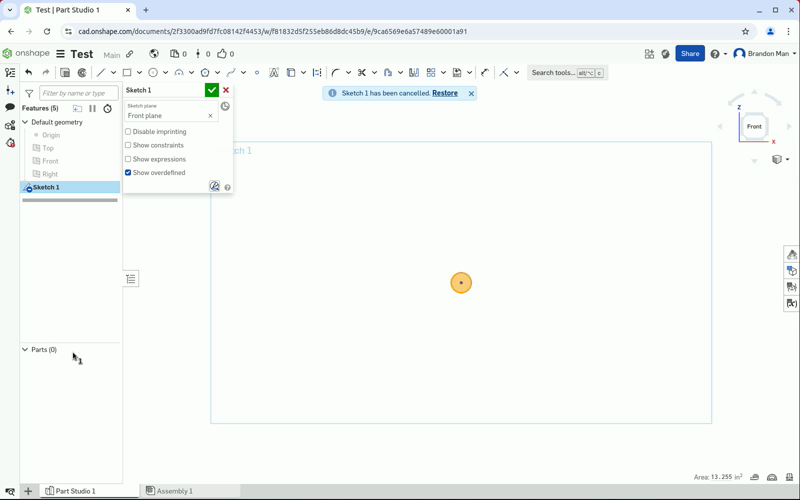
key(shift+e)
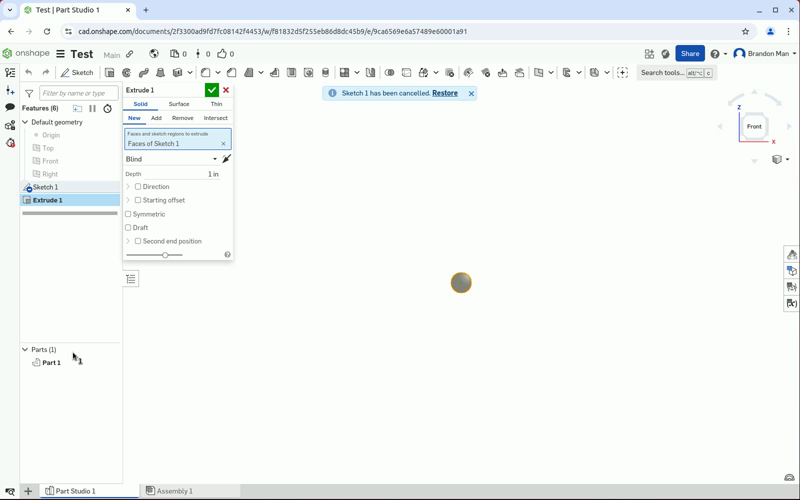
mouse_move(143, 106)
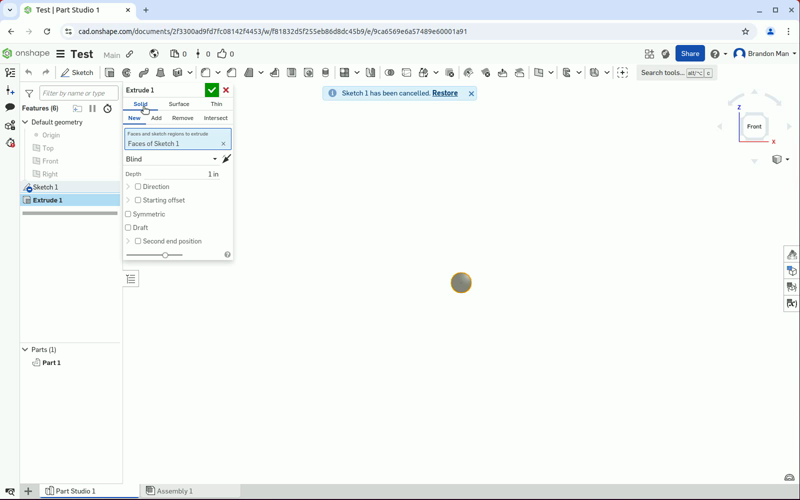
click(143, 106)
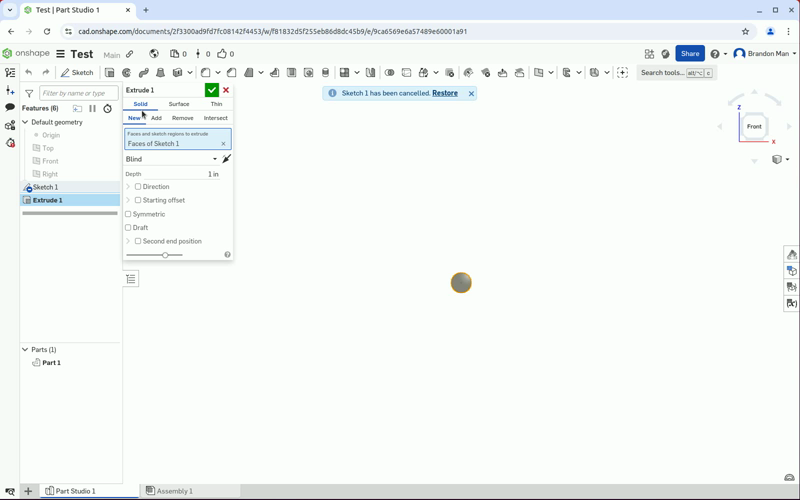
mouse_move(137, 120)
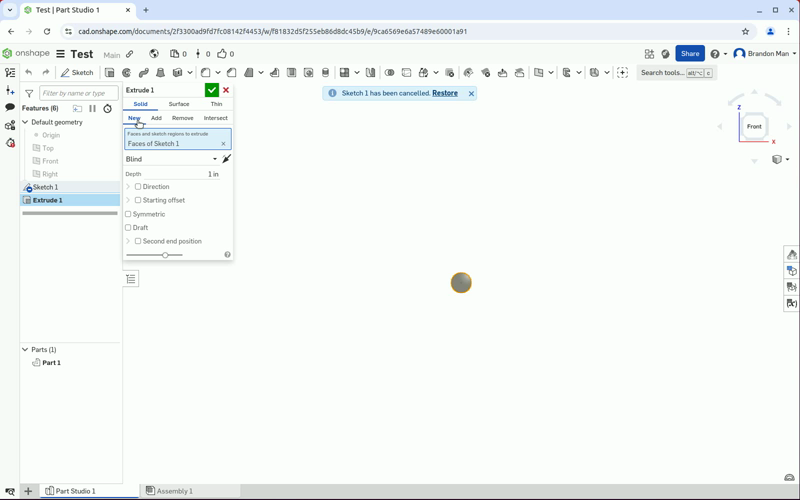
click(137, 120)
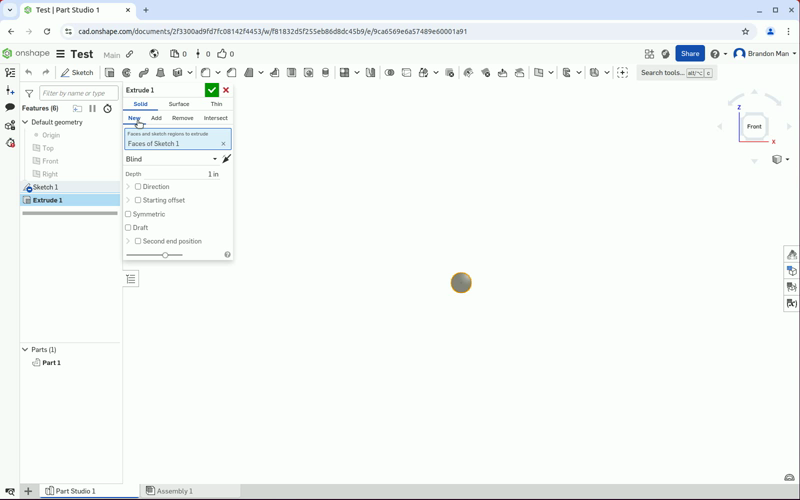
key(tab, 4)
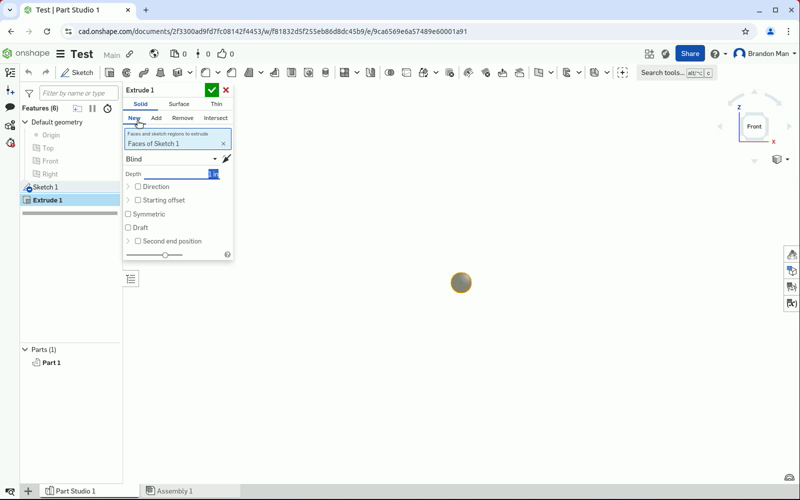
text(23.108)
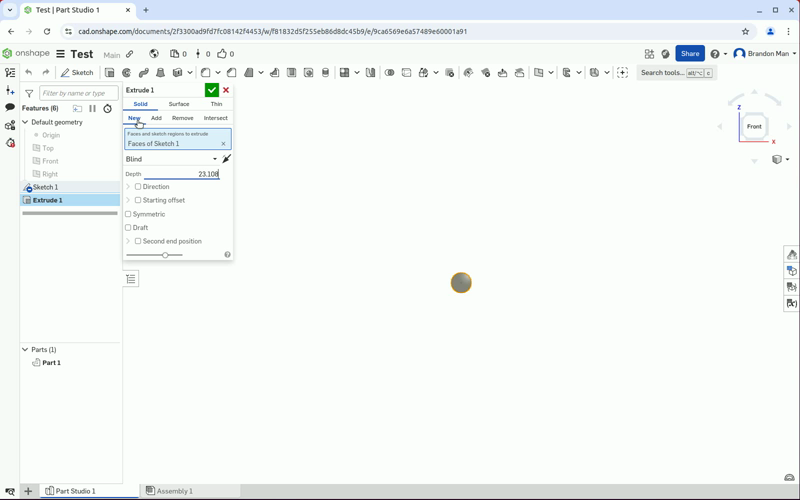
key(enter)
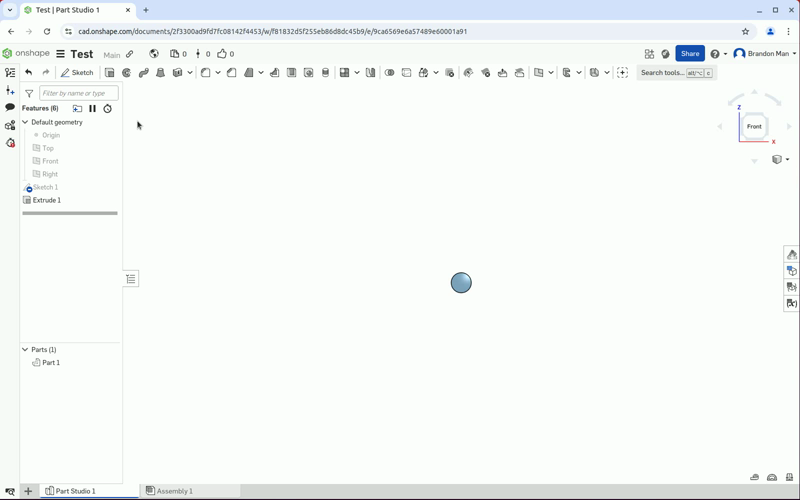
key(shift+h)
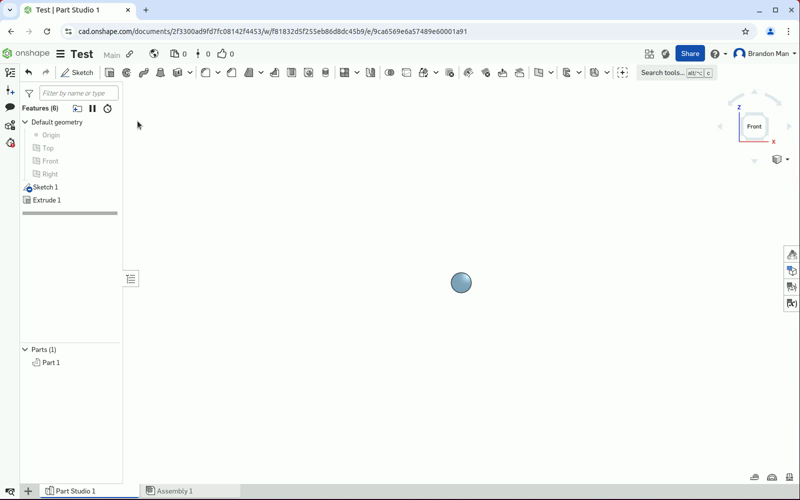
key(shift+h)
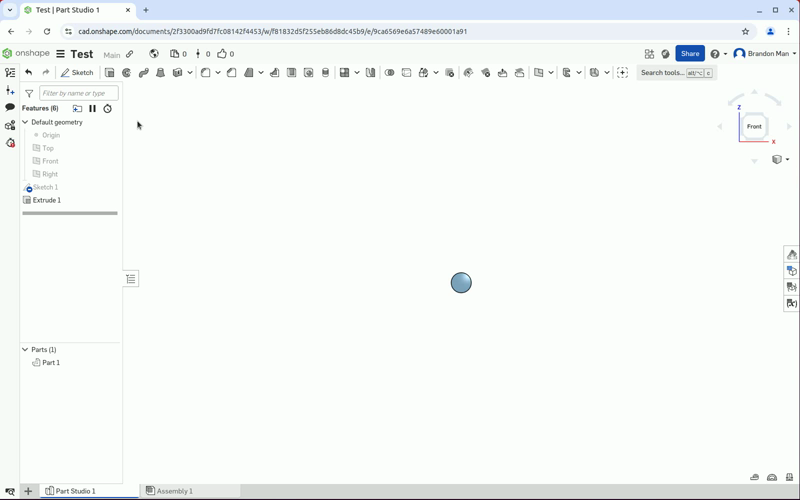
mouse_move(73, 189)
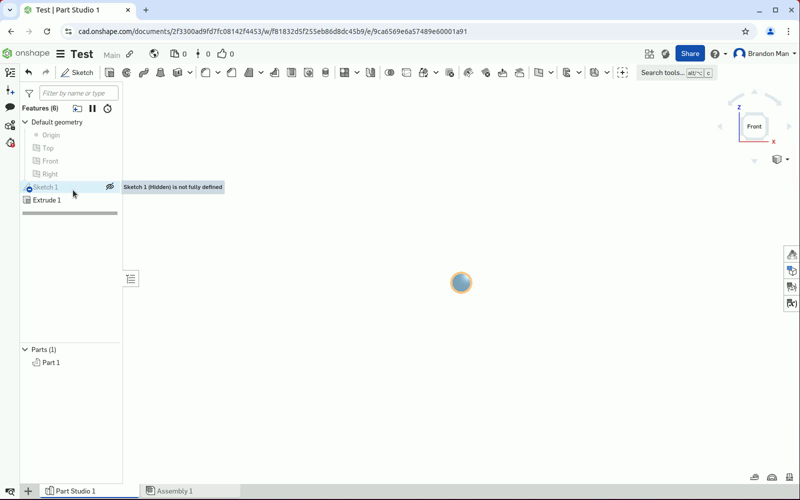
click(73, 189)
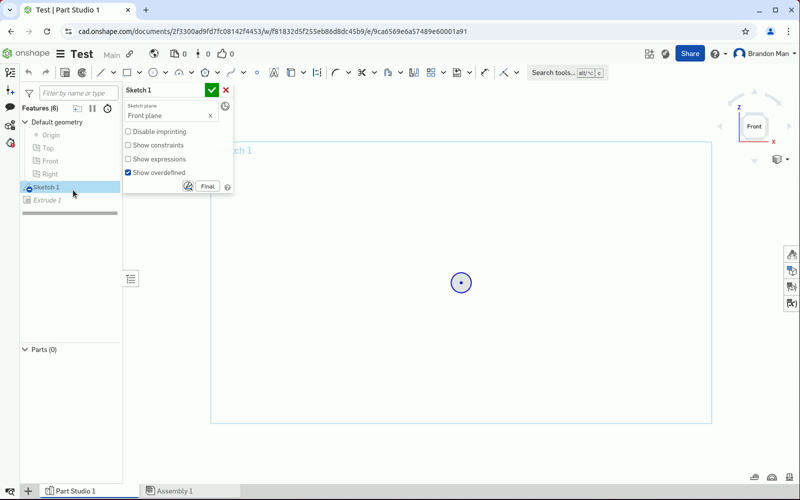
mouse_move(229, 92)
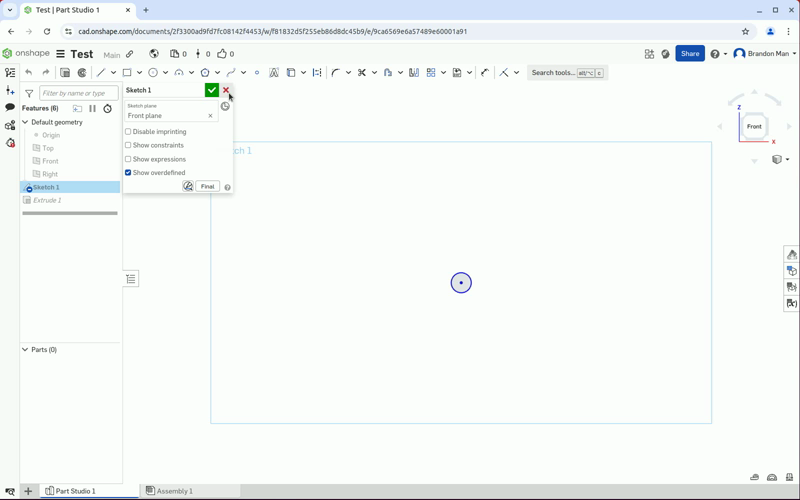
click(229, 92)
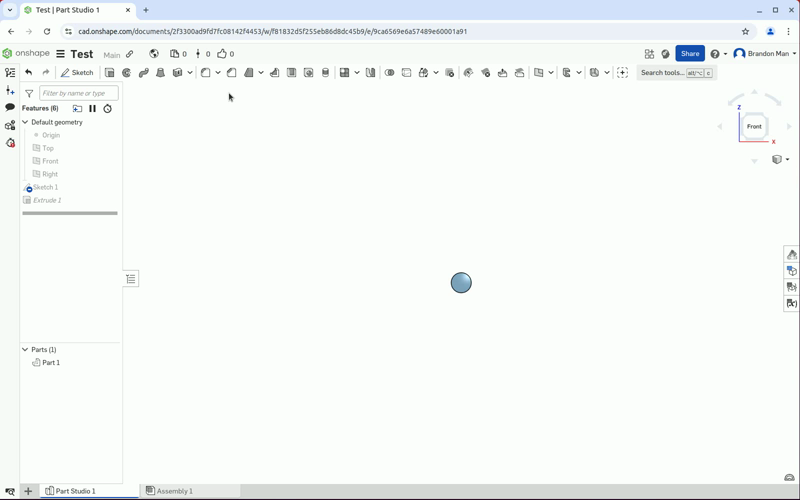
mouse_move(73, 352)
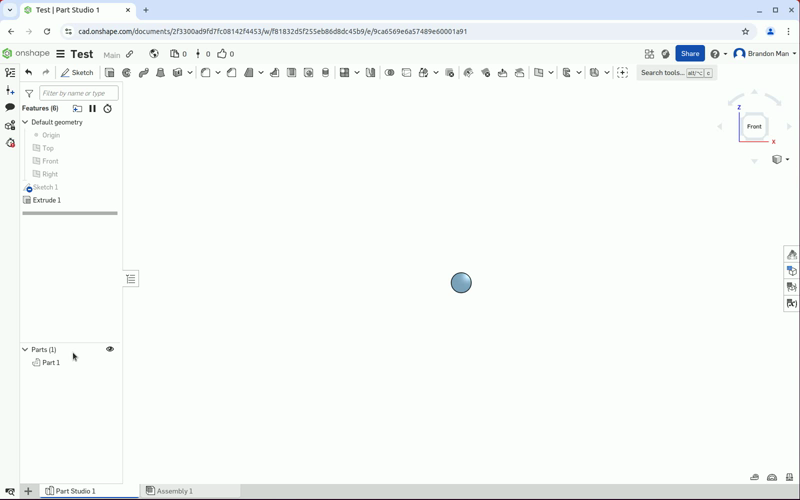
key(y)
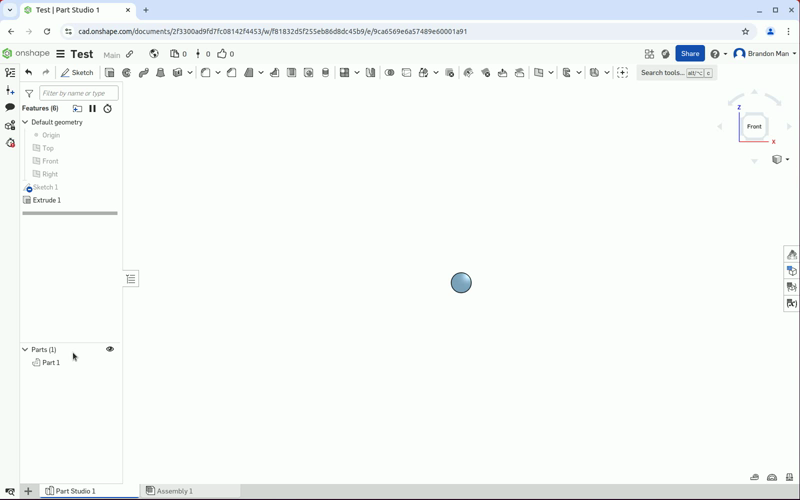
key(shift+p)
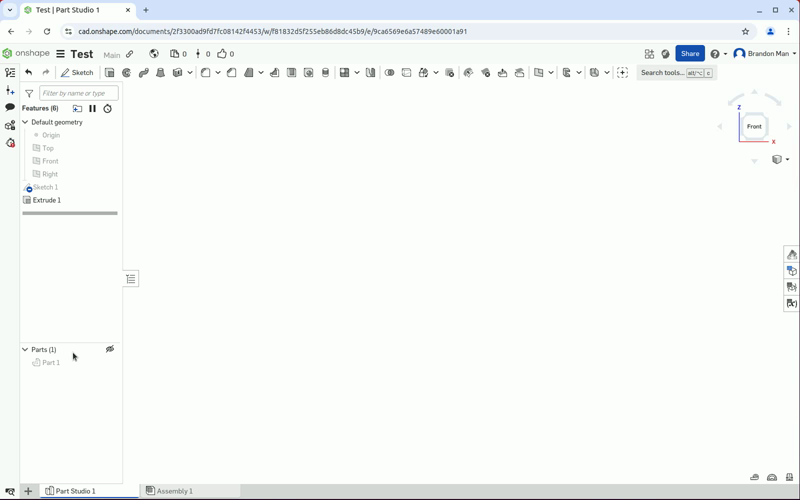
key(space)
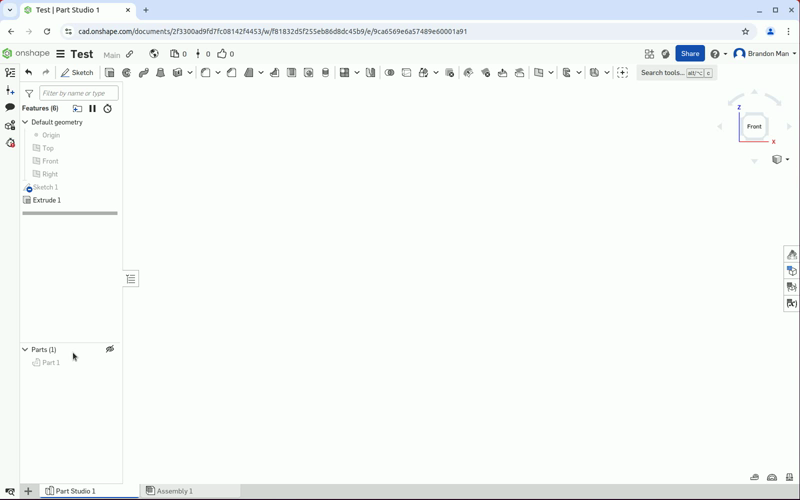
key_down(shift)
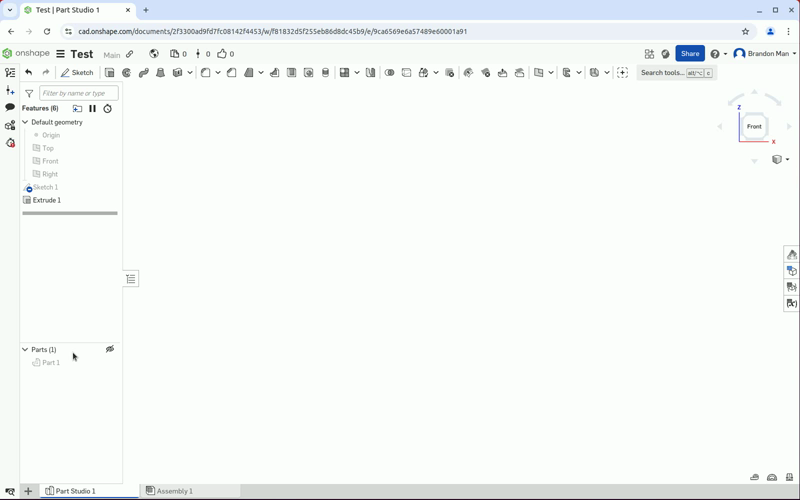
key(down)
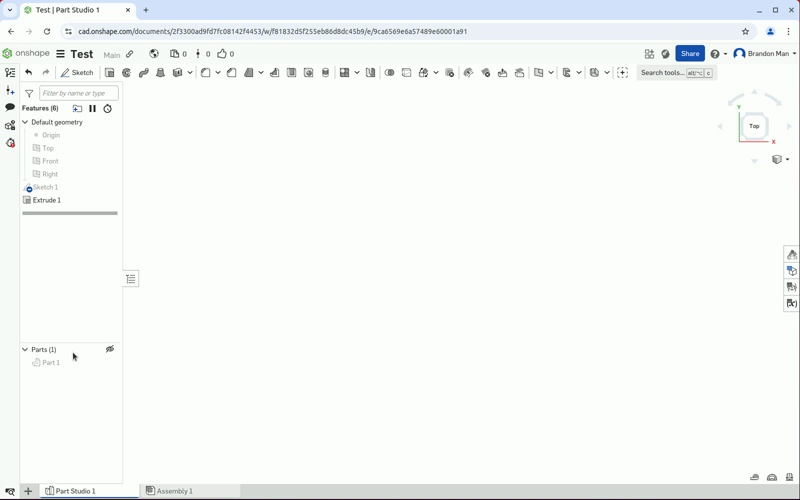
key_up(shift)
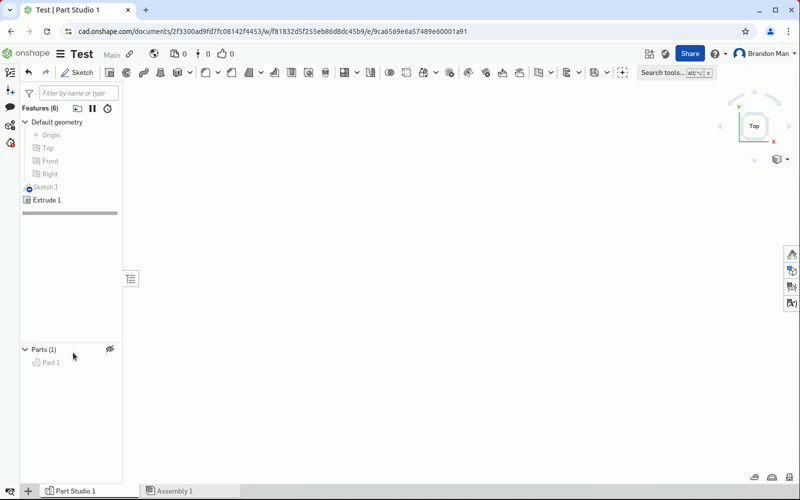
mouse_move(73, 352)
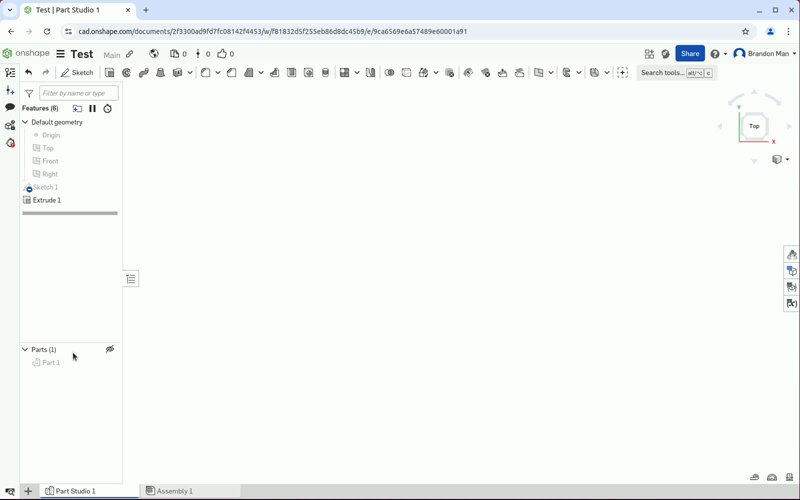
key(shift+y)
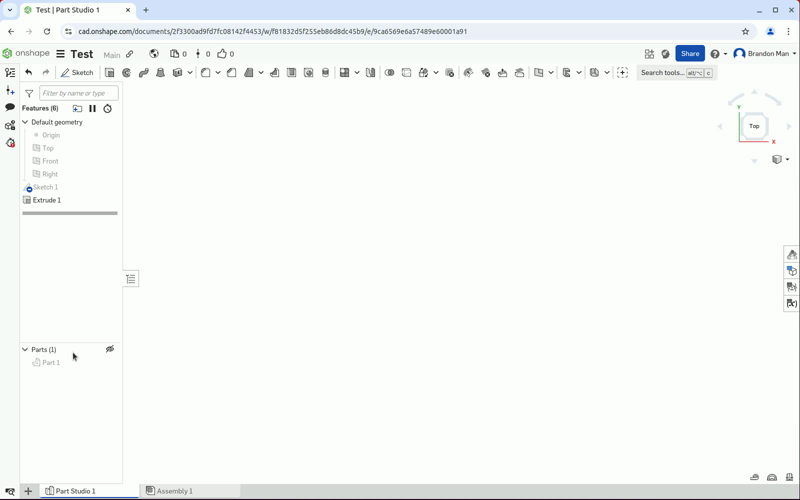
key(shift+s)
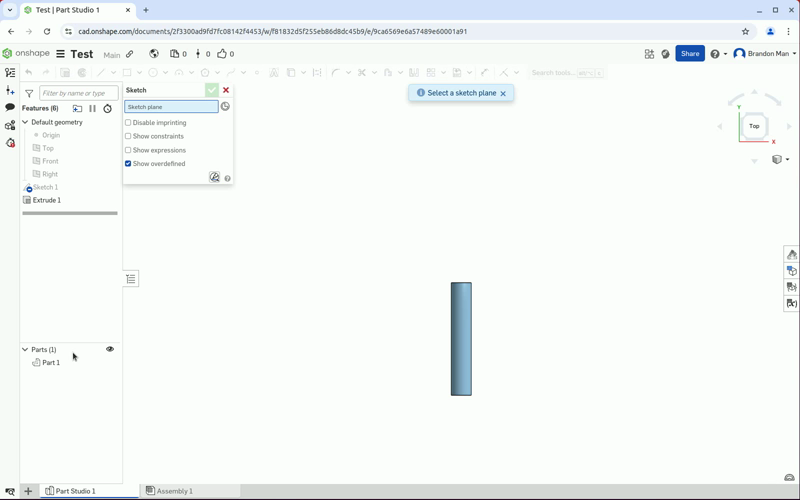
mouse_move(73, 150)
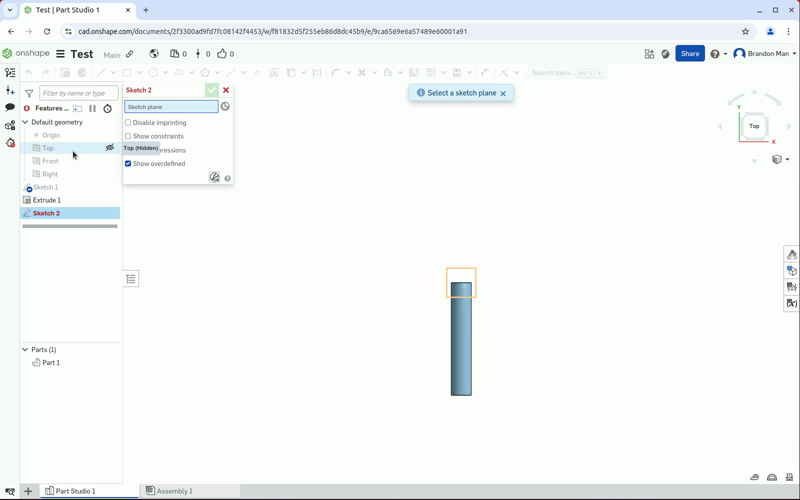
click(73, 150)
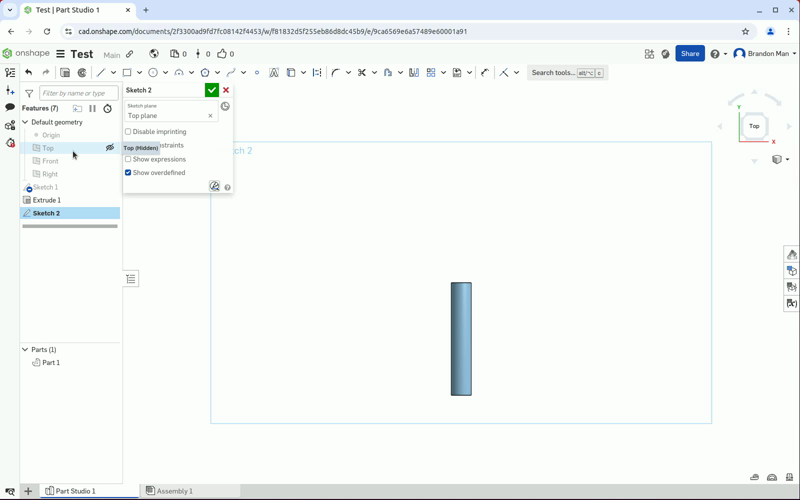
mouse_move(73, 352)
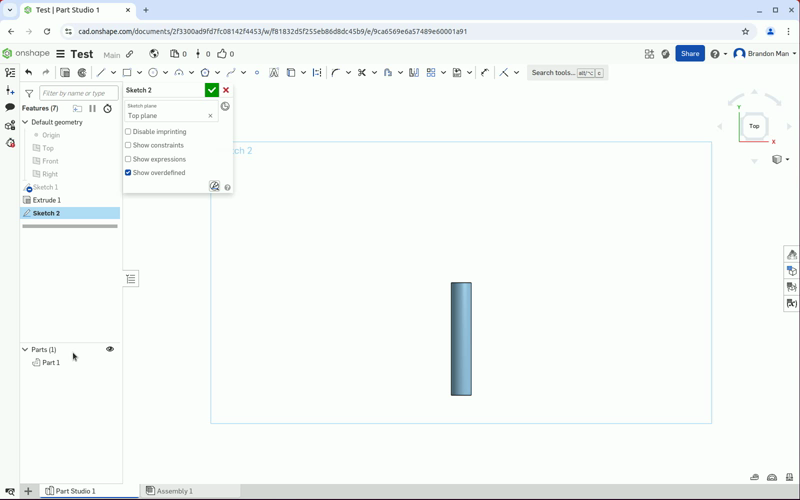
key(y)
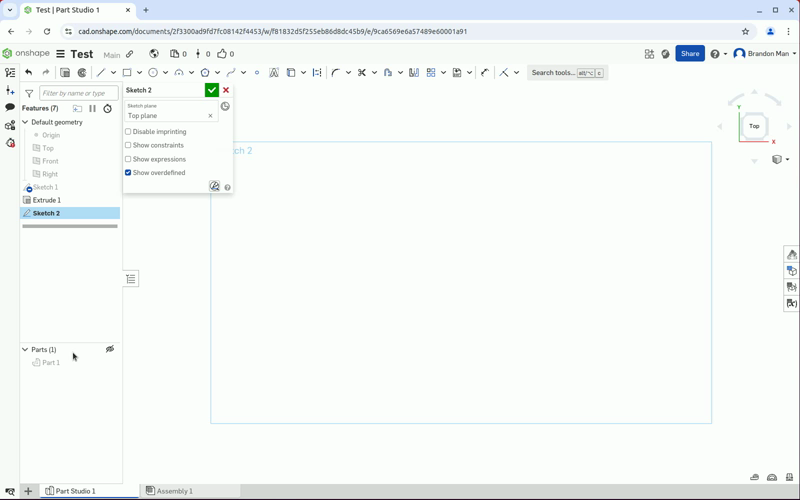
key(c)
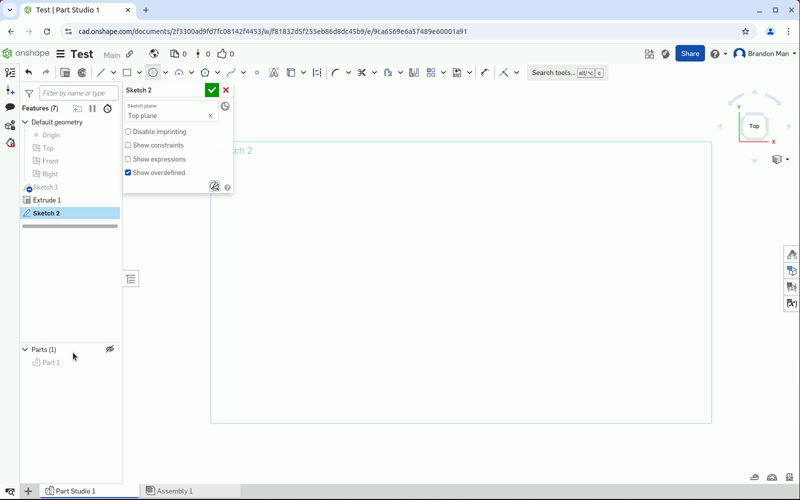
key_down(shift)
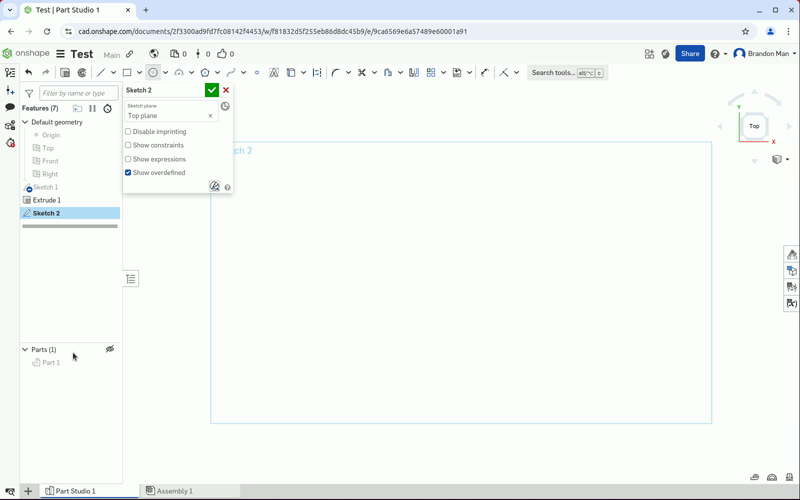
mouse_move(461, 315)
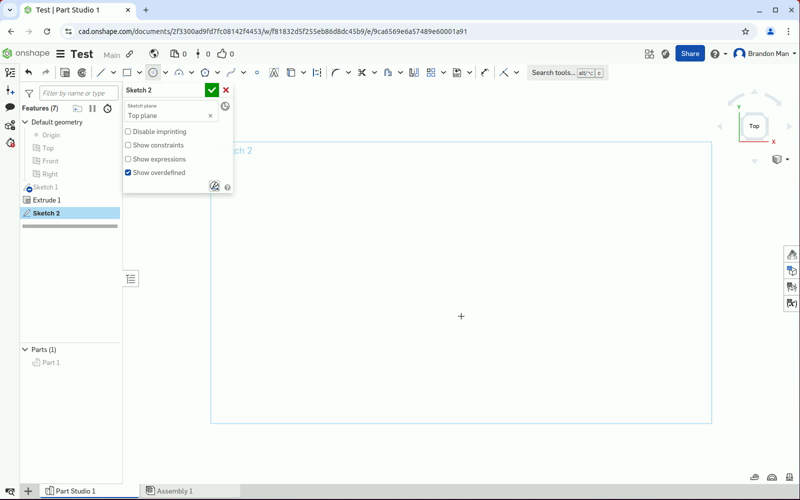
click(461, 315)
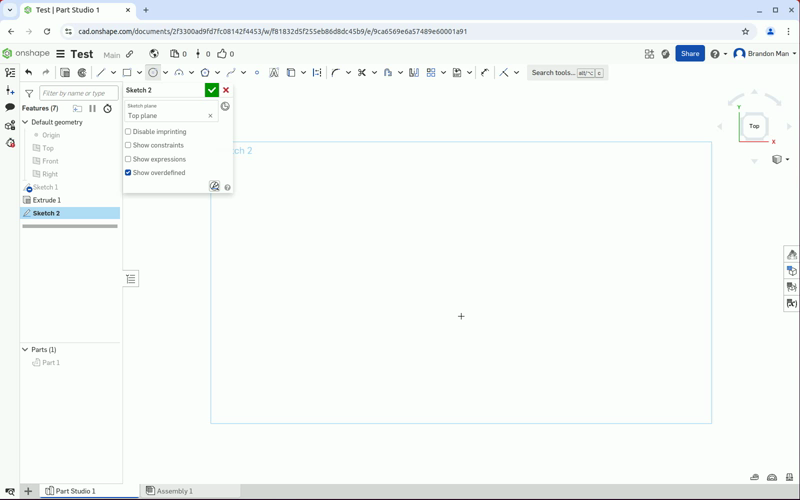
key_up(shift)
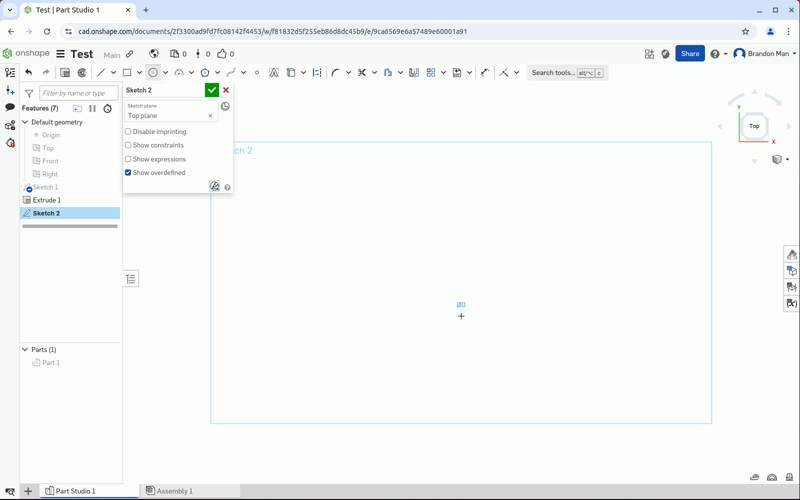
mouse_move(466, 315)
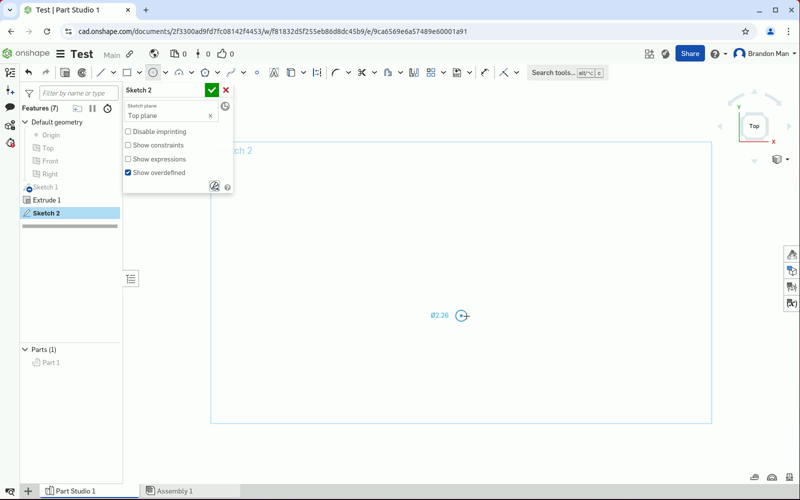
click(466, 315)
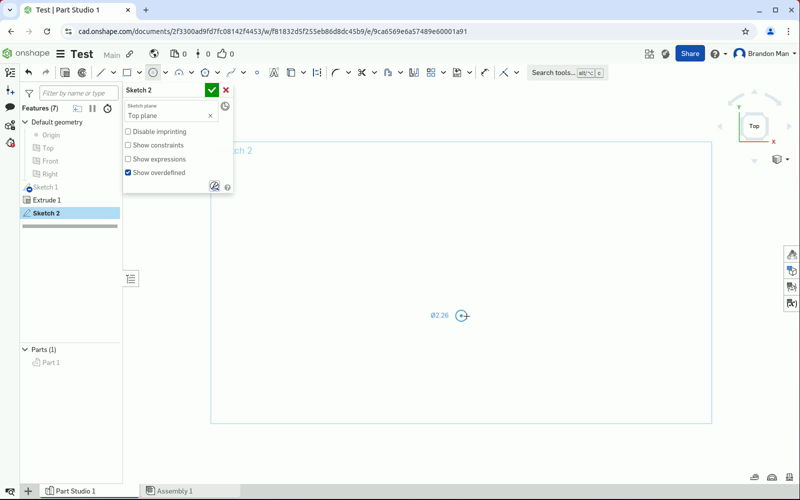
key(esc)
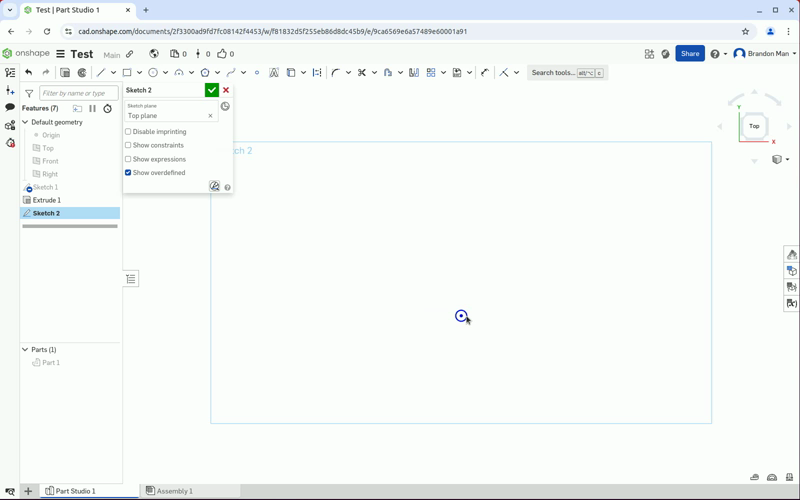
mouse_move(456, 316)
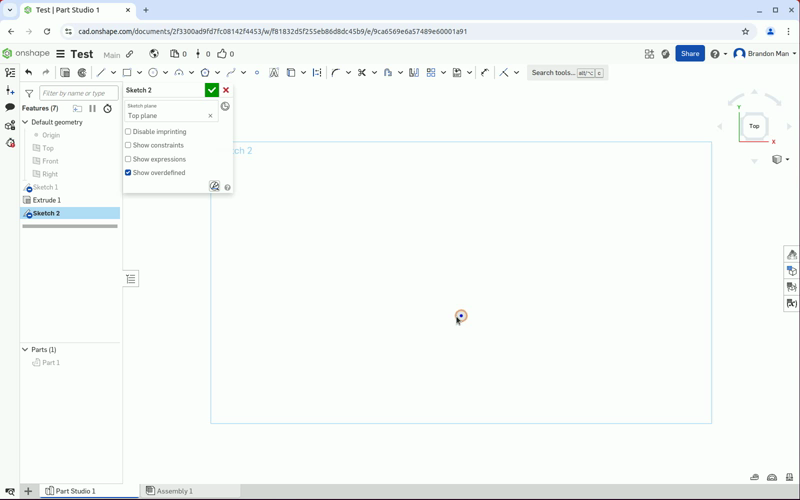
scroll(6)
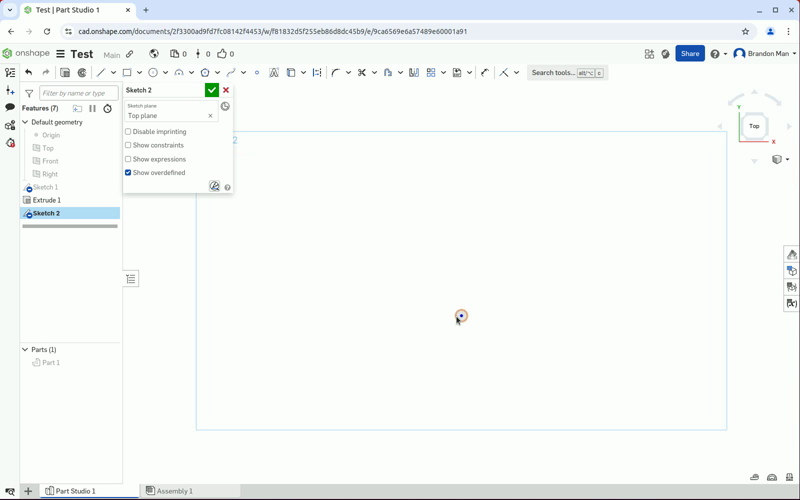
scroll(6)
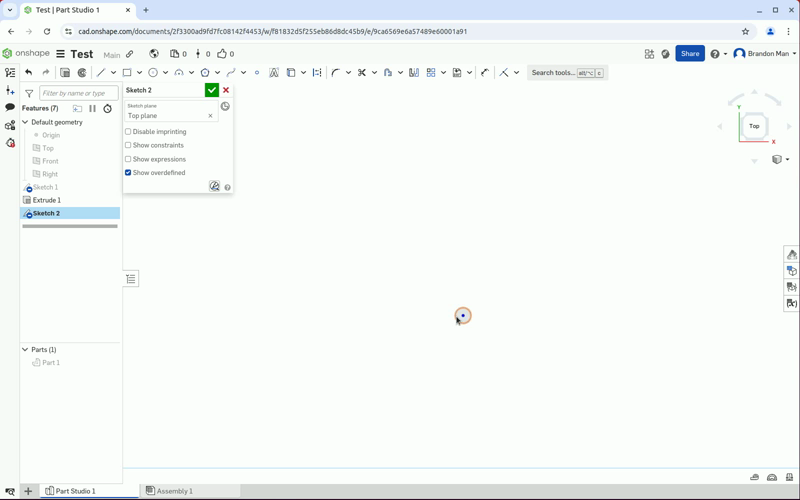
scroll(6)
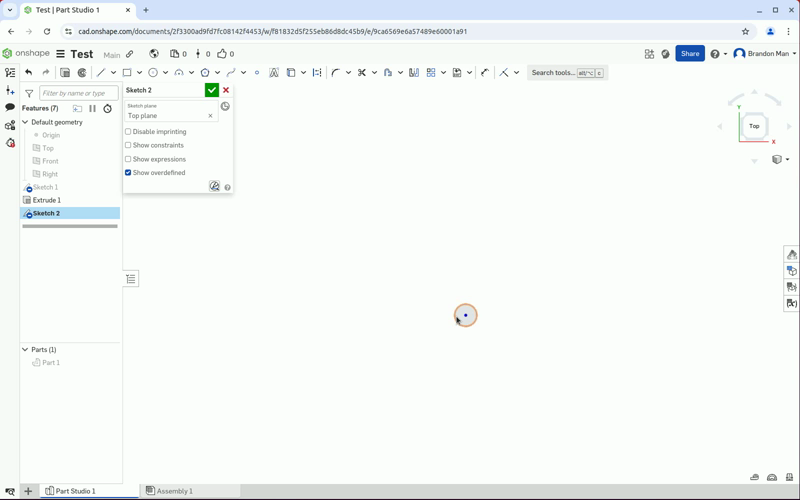
scroll(6)
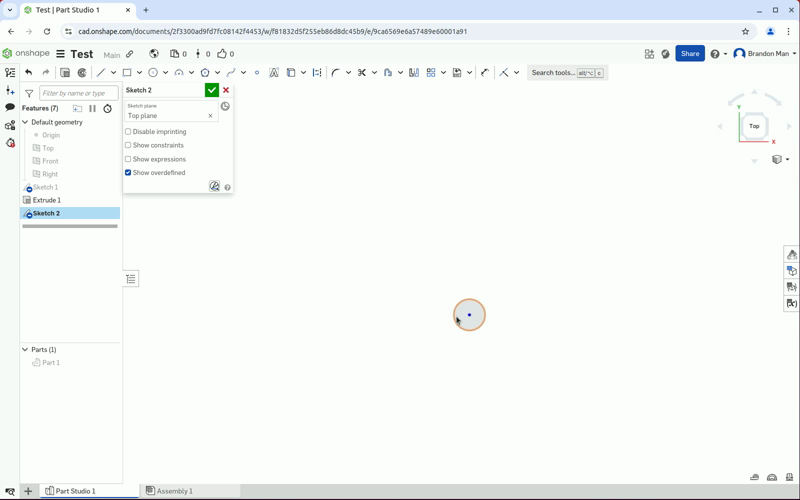
scroll(6)
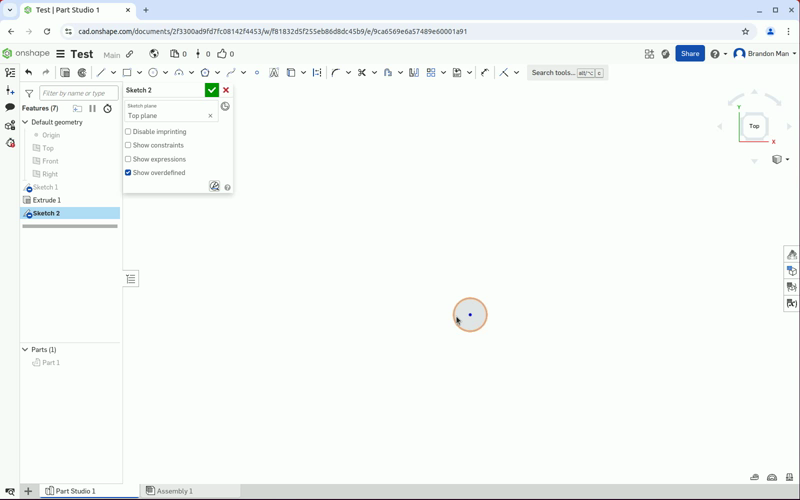
scroll(6)
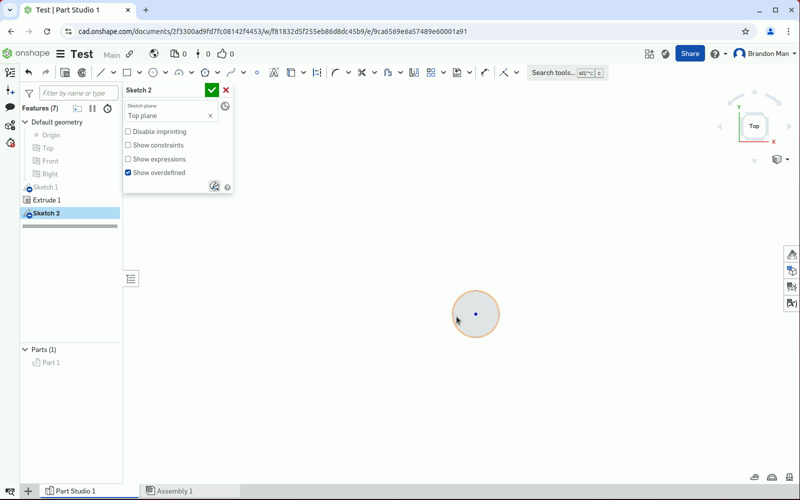
scroll(6)
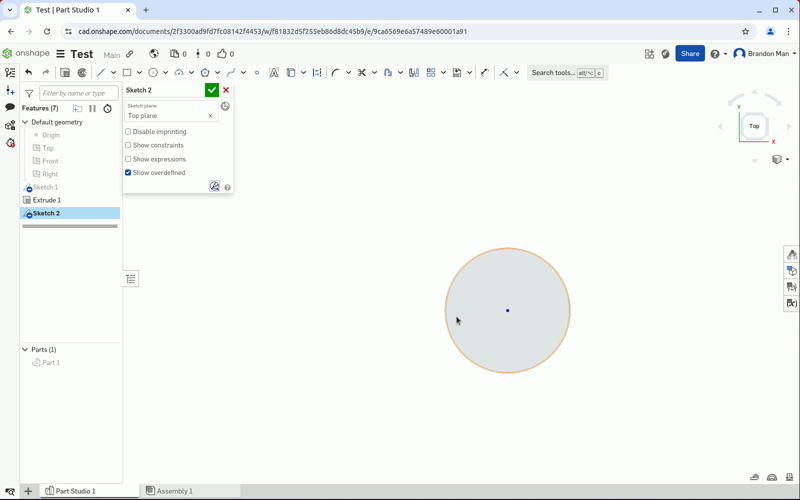
click(456, 316)
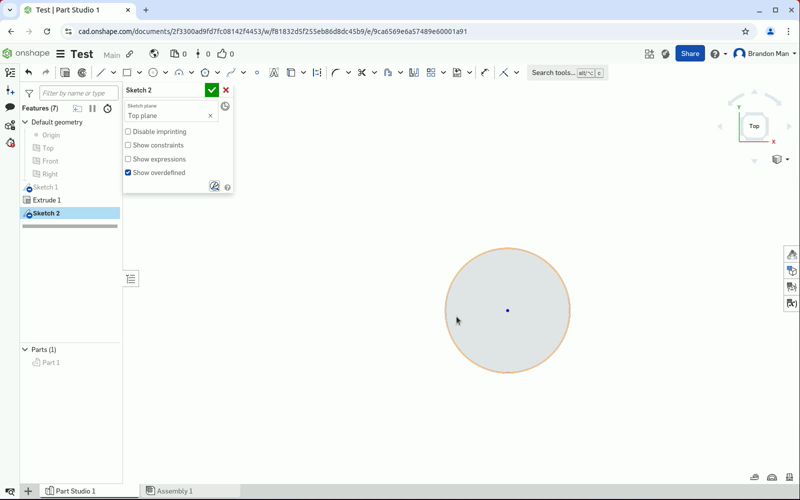
scroll(-6)
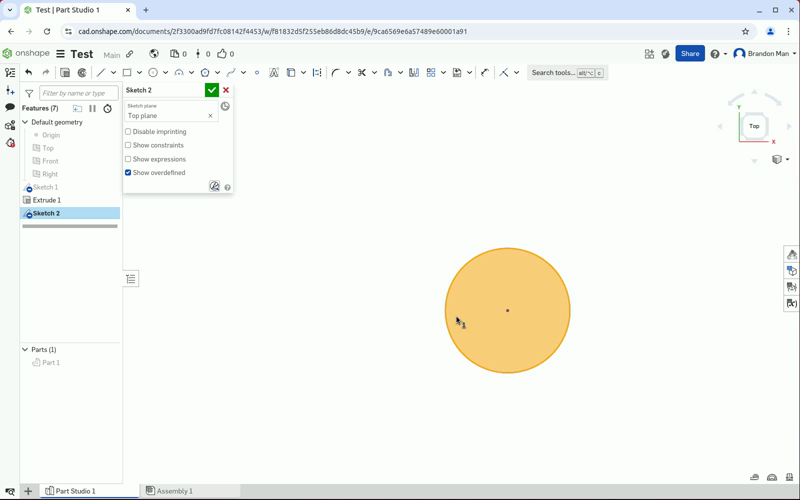
scroll(-6)
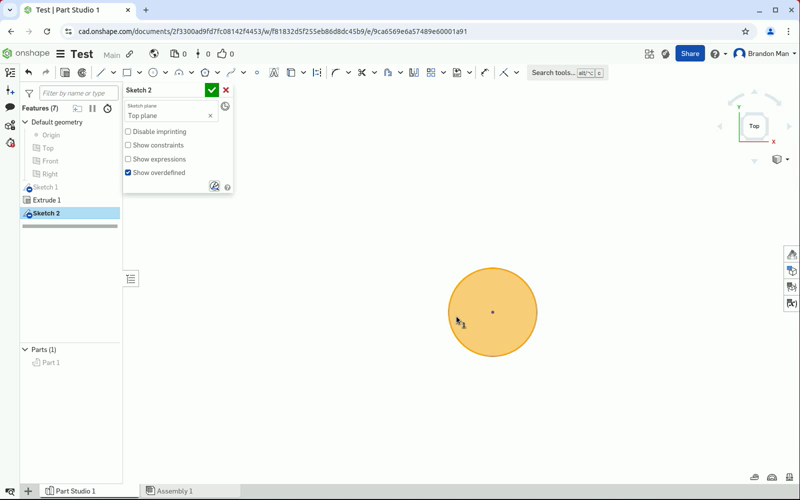
scroll(-6)
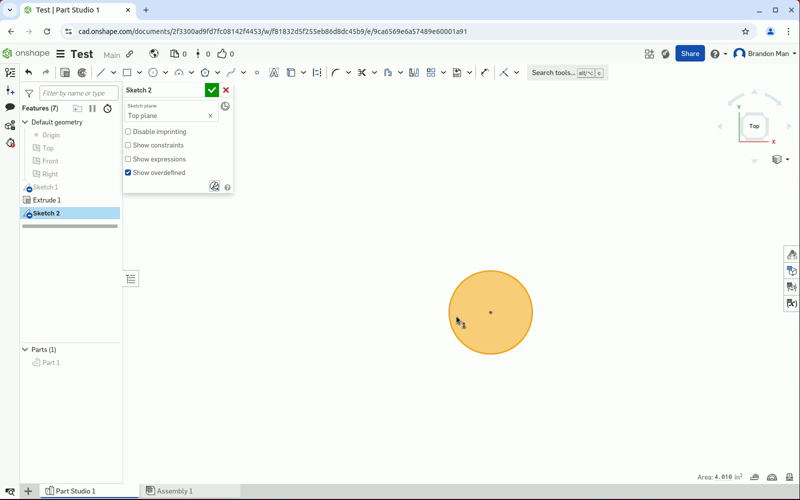
scroll(-6)
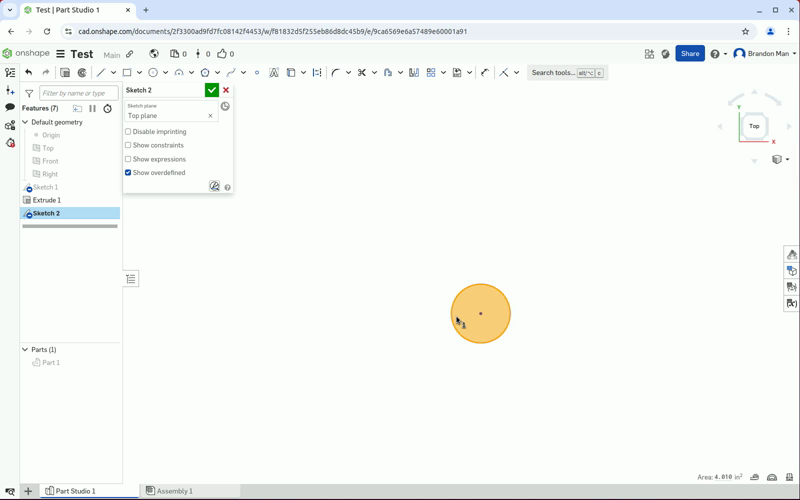
scroll(-6)
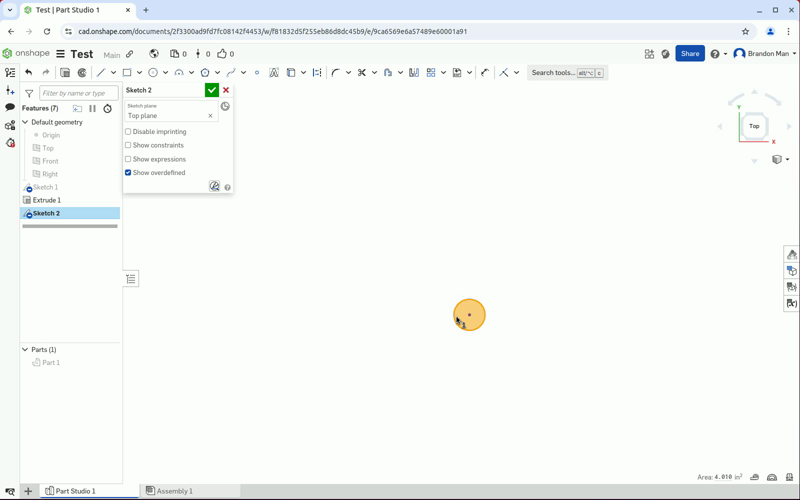
scroll(-6)
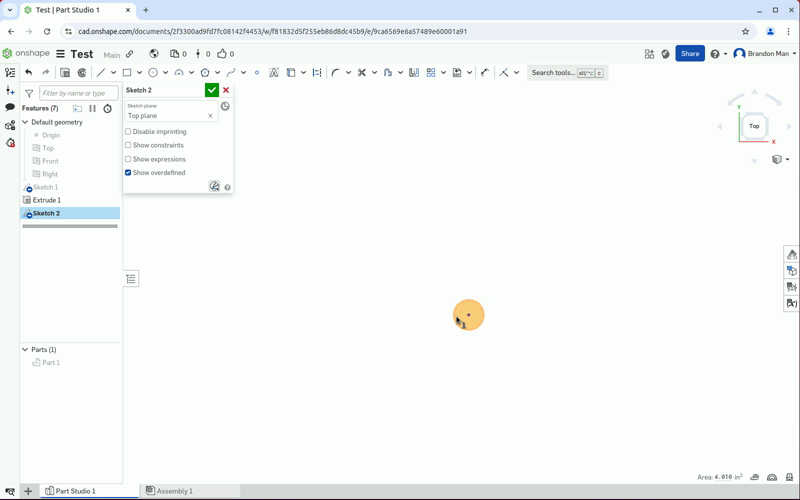
scroll(-6)
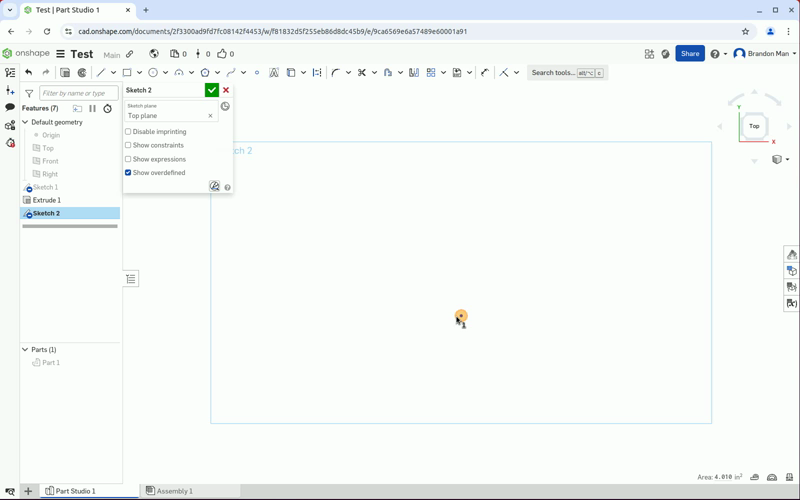
mouse_move(73, 352)
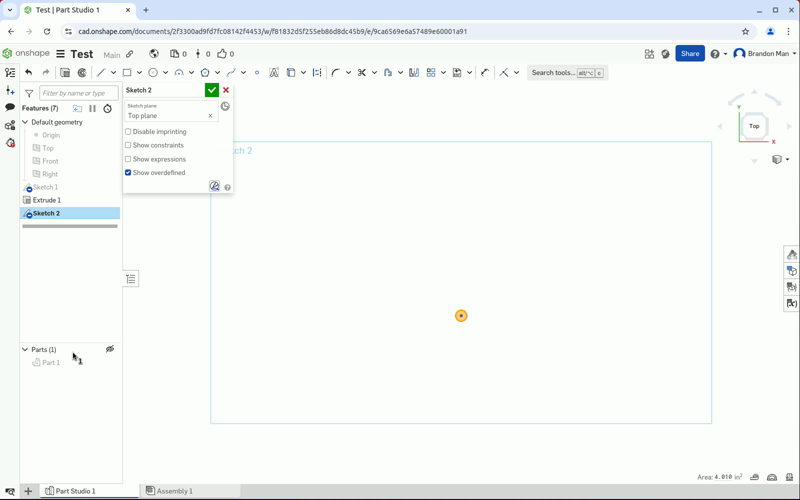
key(shift+y)
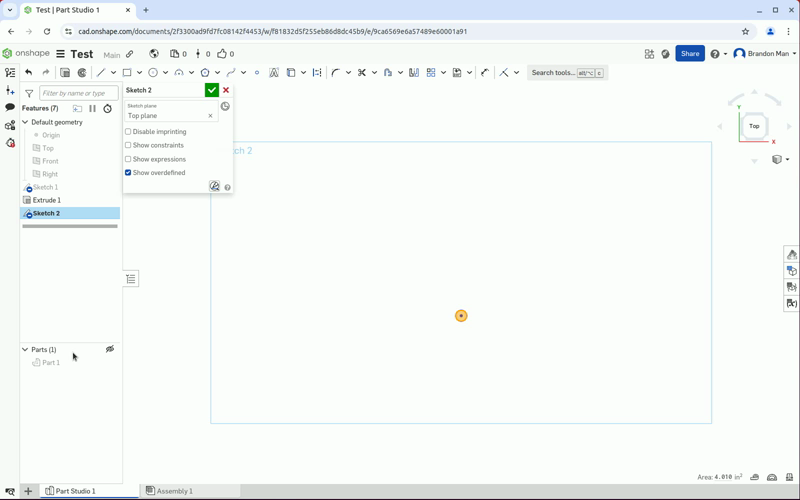
key(shift+e)
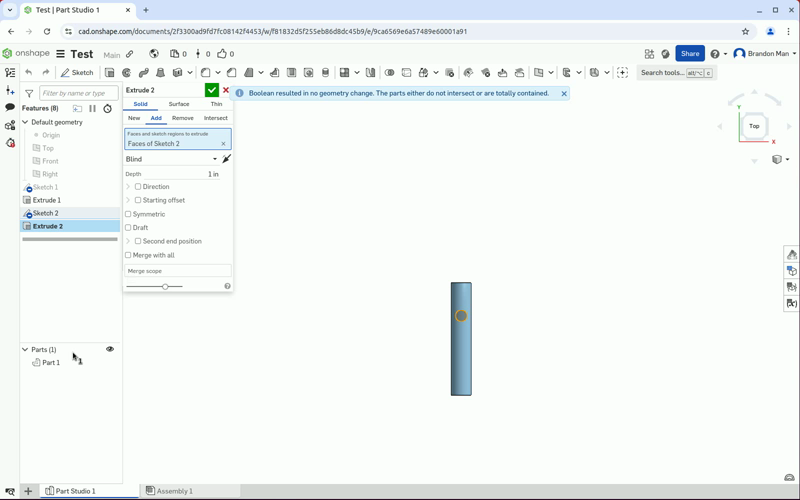
mouse_move(143, 106)
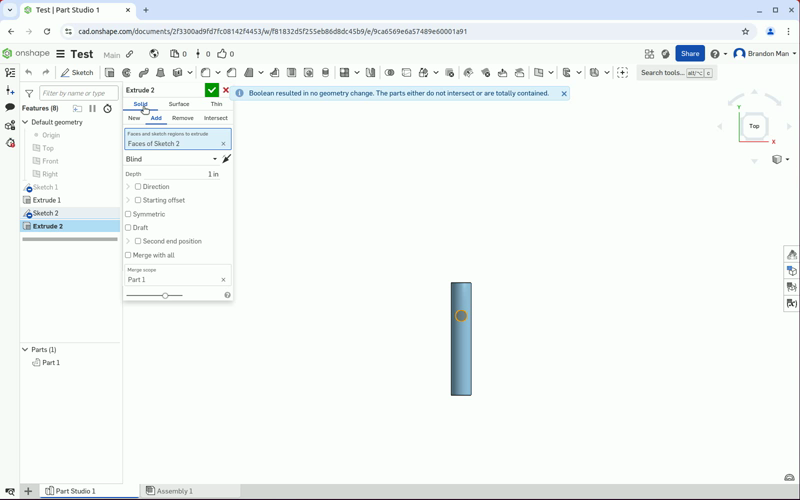
click(143, 106)
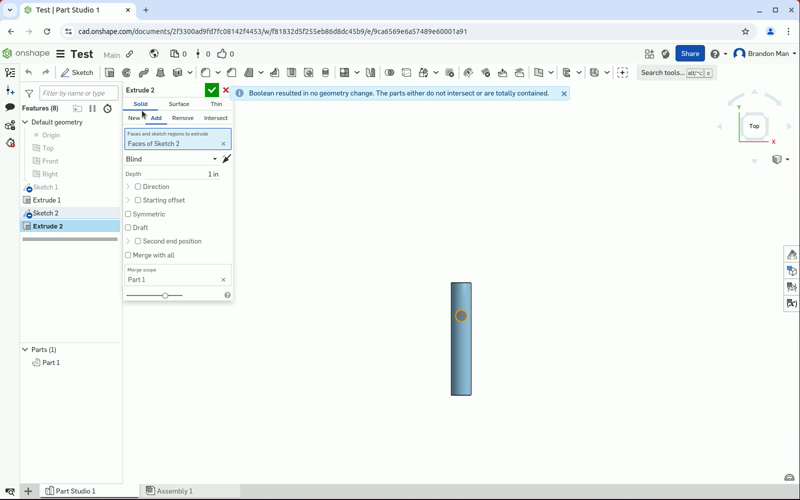
mouse_move(137, 120)
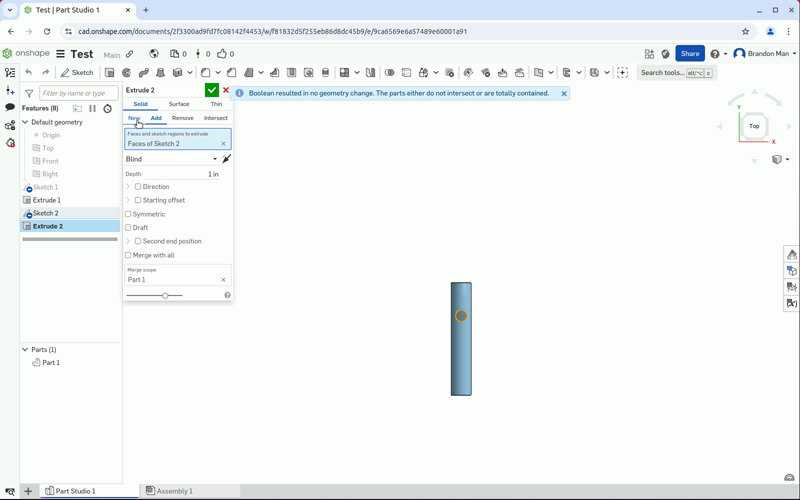
click(137, 120)
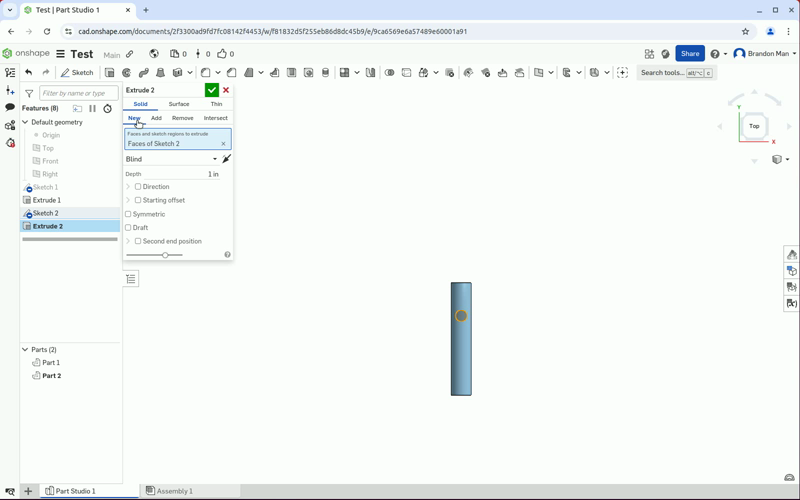
key(tab, 4)
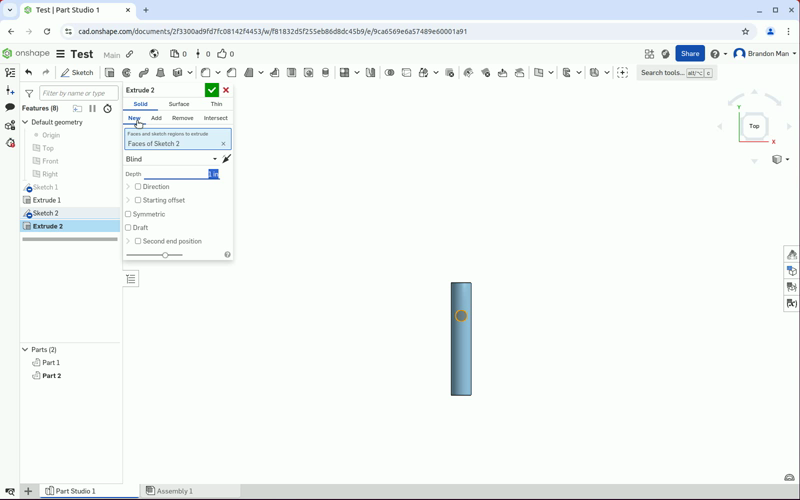
text(7.703)
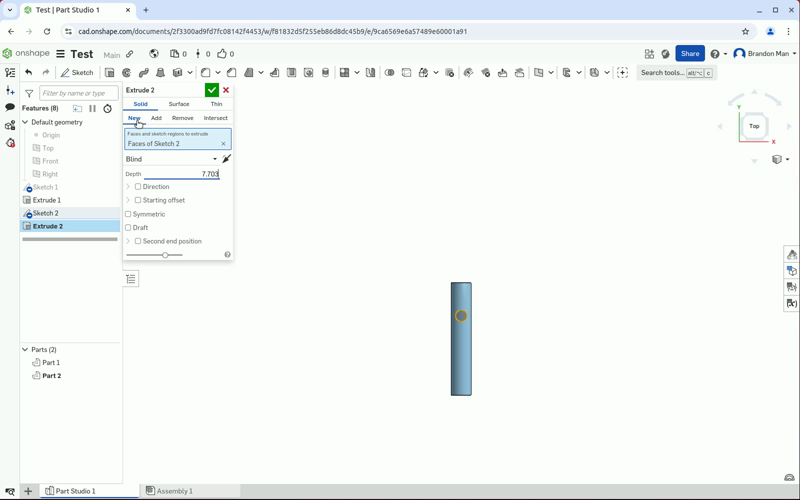
key(enter)
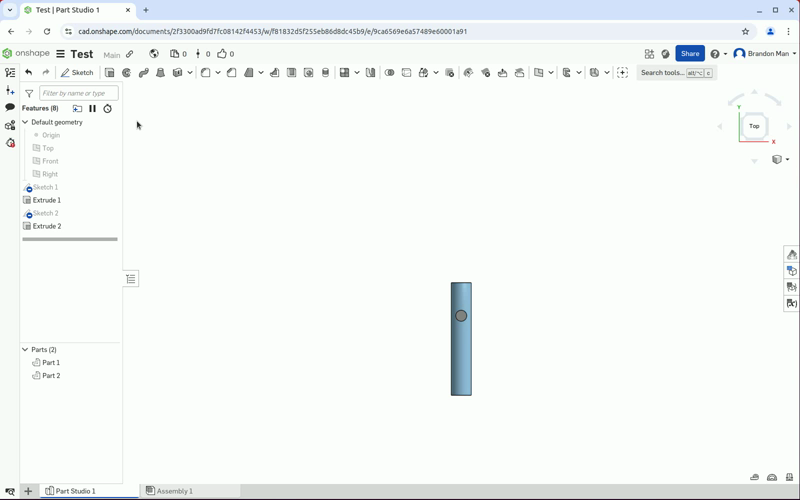
key(shift+h)
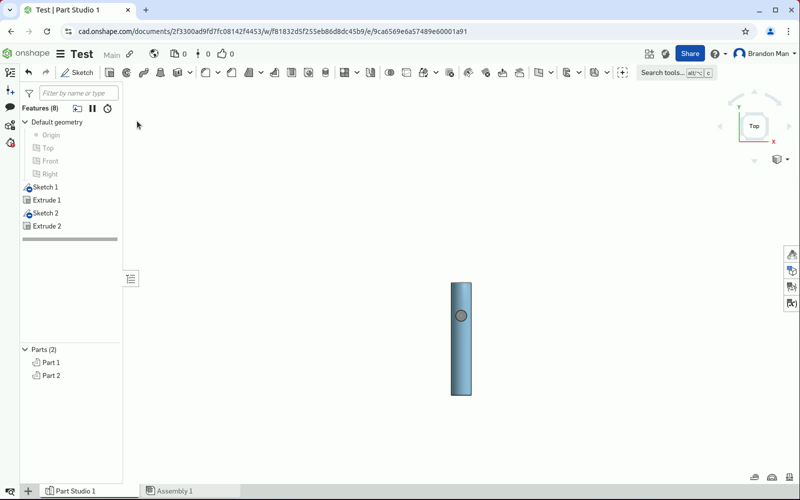
key(shift+h)
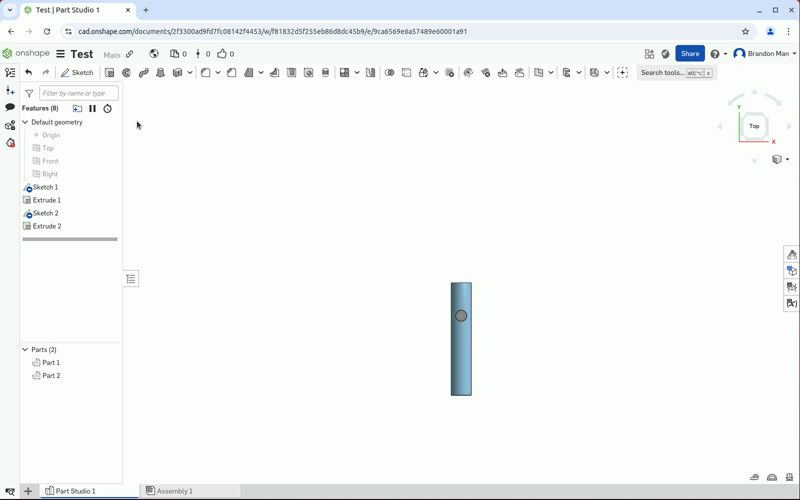
key(shift+7)
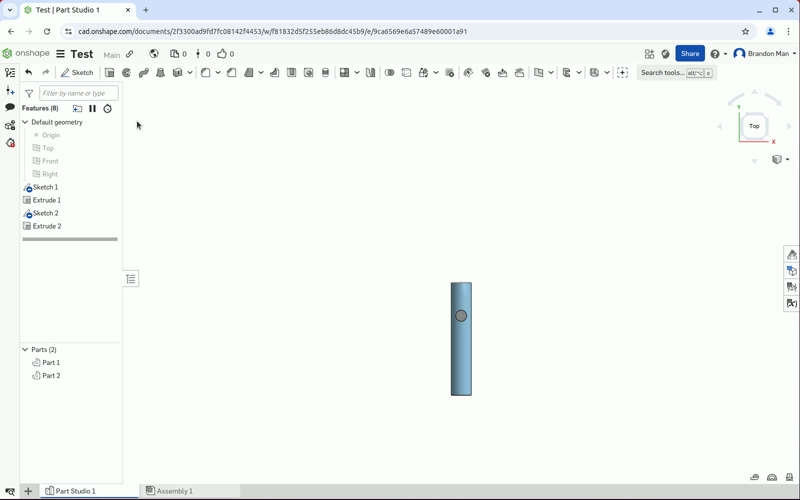
key(up, 3)
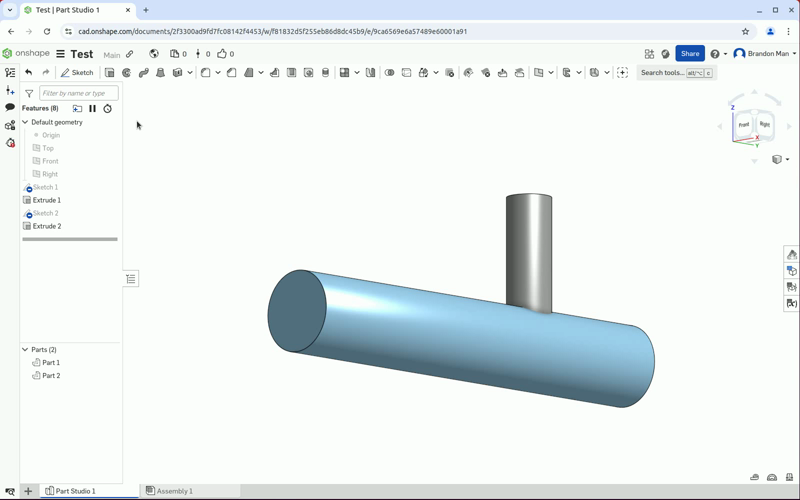
key(left, 3)
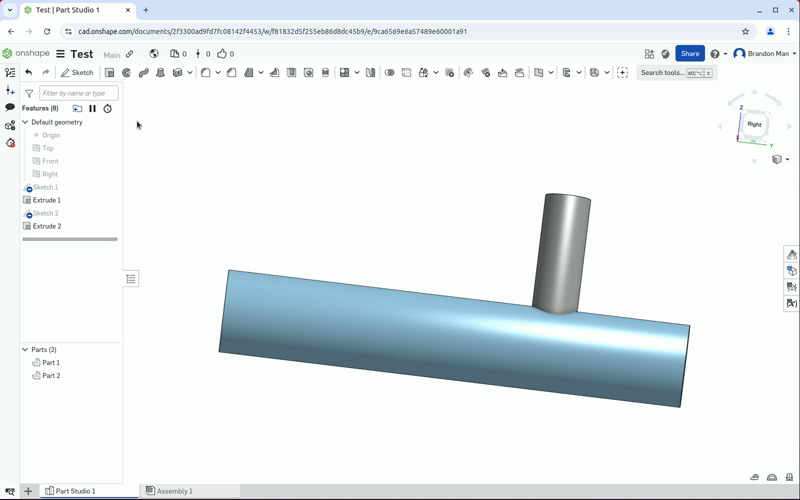
key(right, 3)
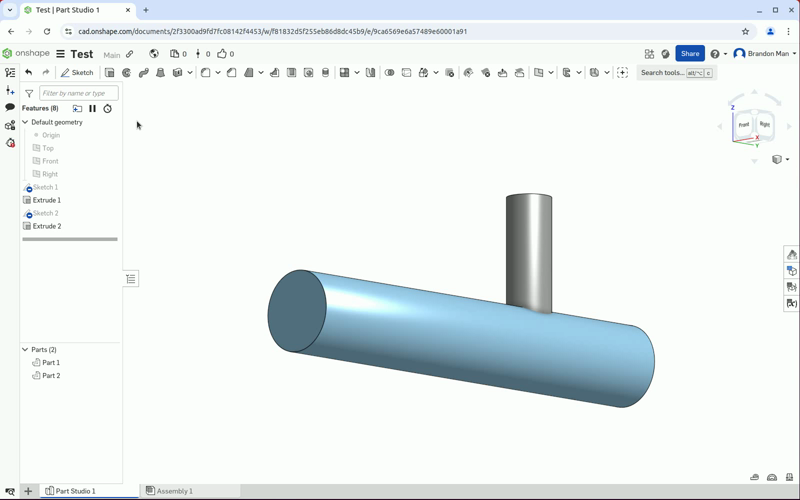
key(down, 3)
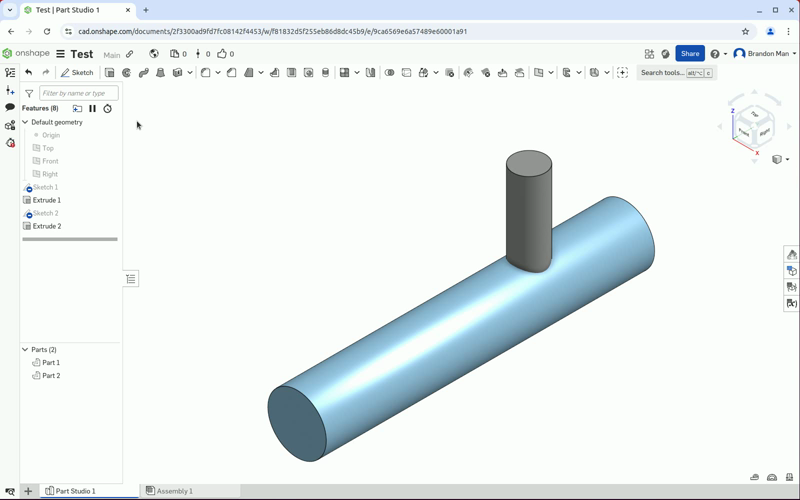
mouse_move(73, 189)
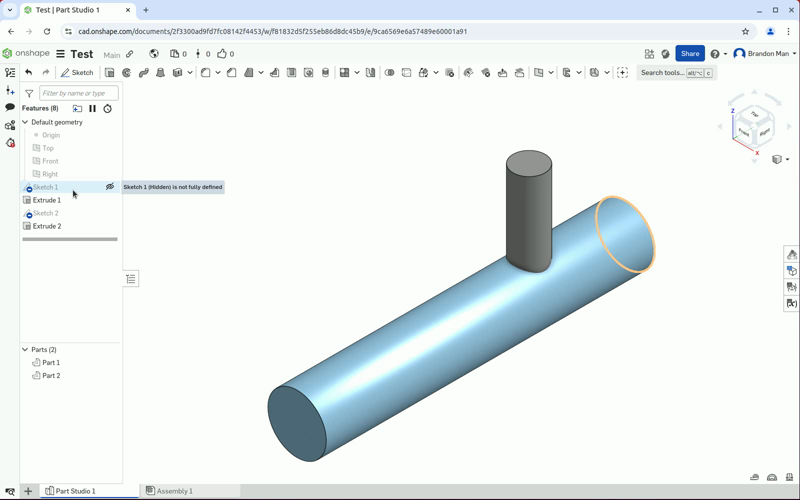
click(73, 189)